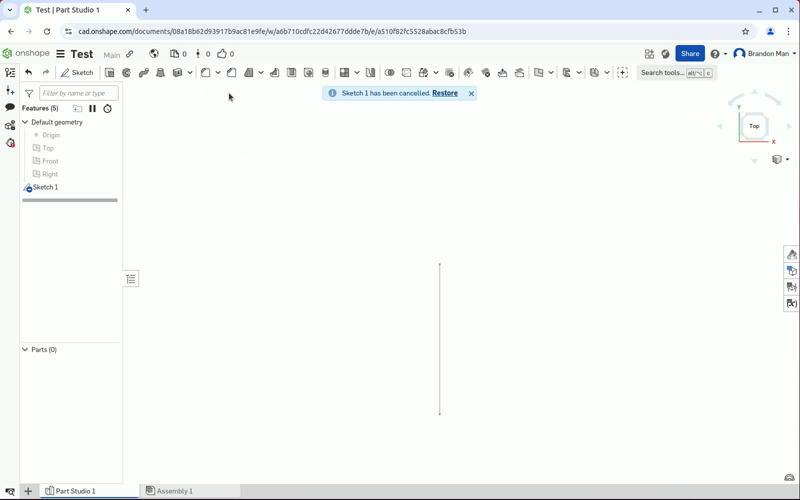
key(shift+h)
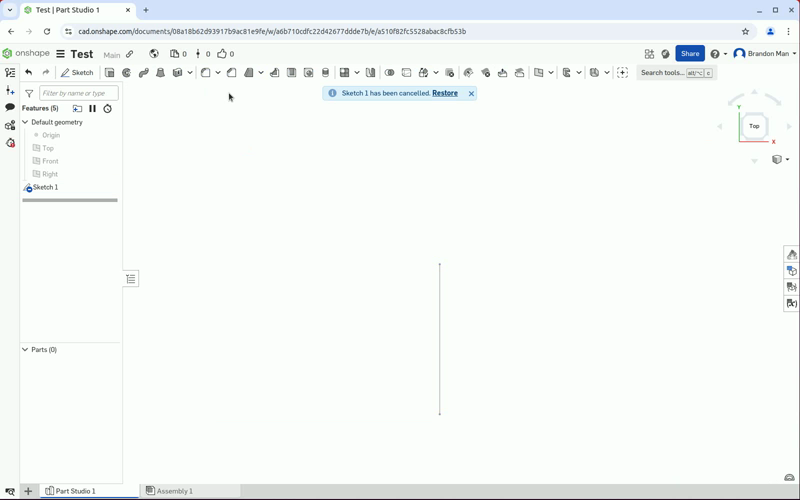
key(shift+s)
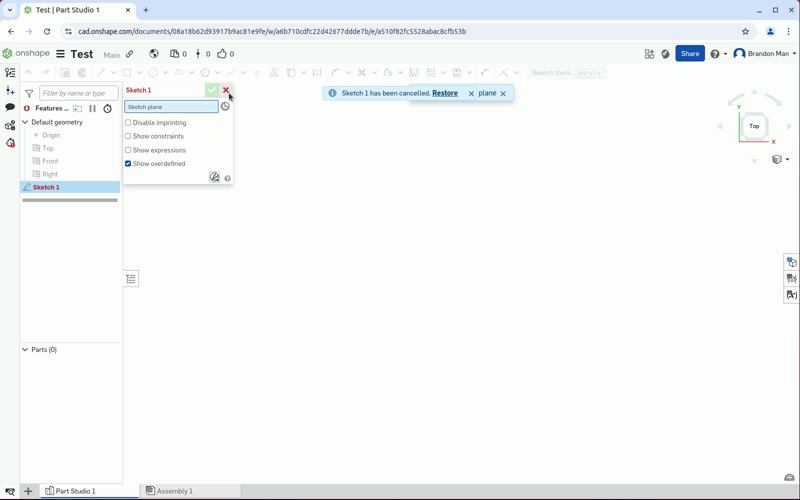
mouse_move(73, 150)
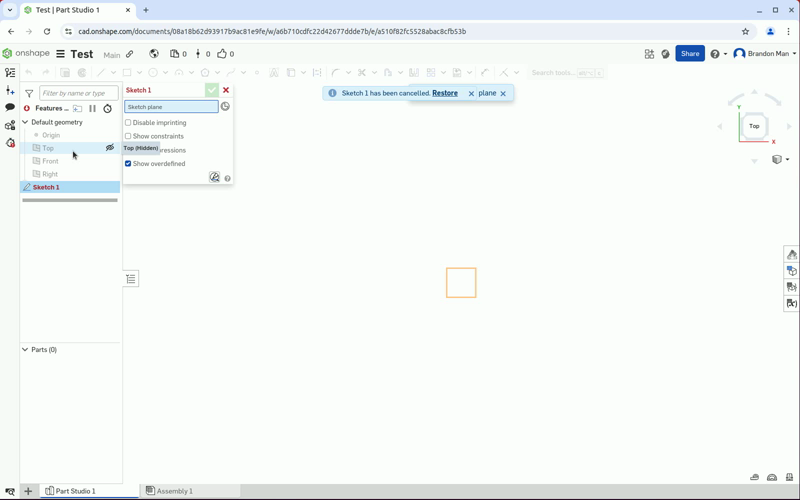
click(73, 150)
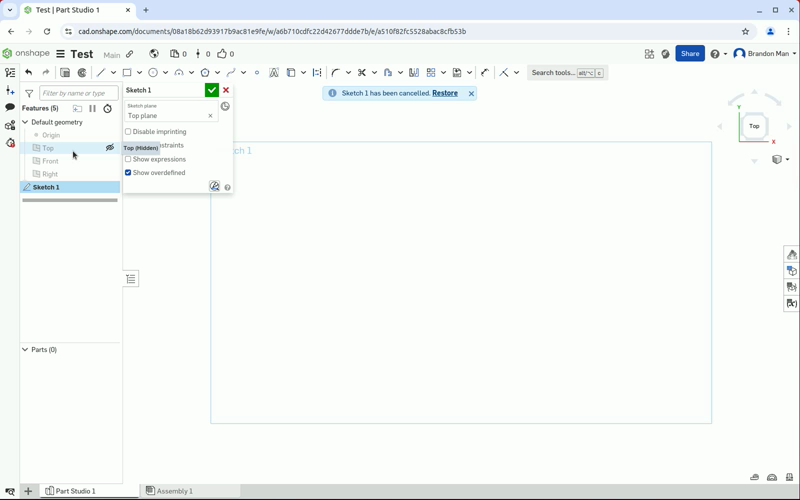
mouse_move(73, 352)
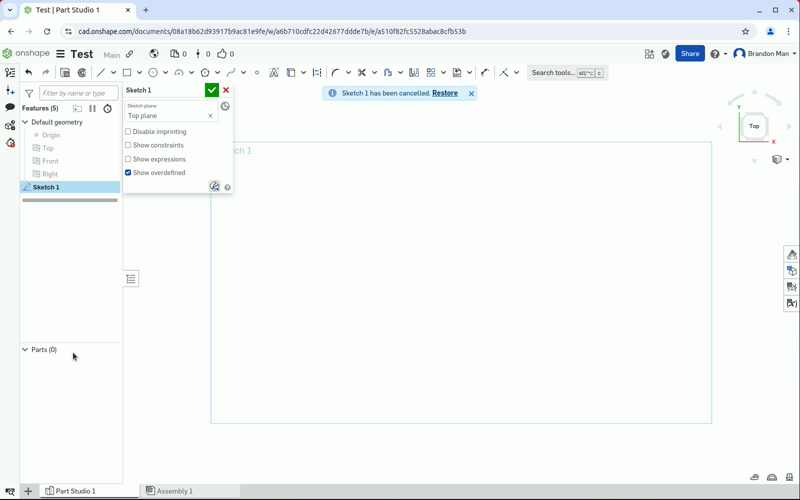
key(y)
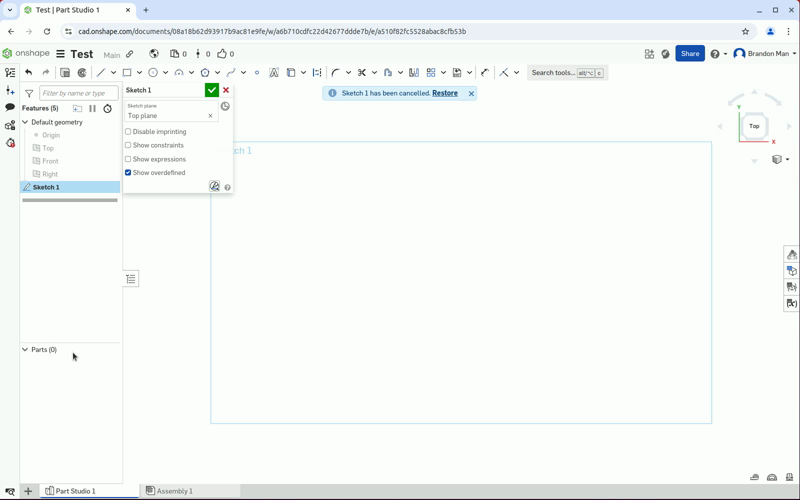
key(c)
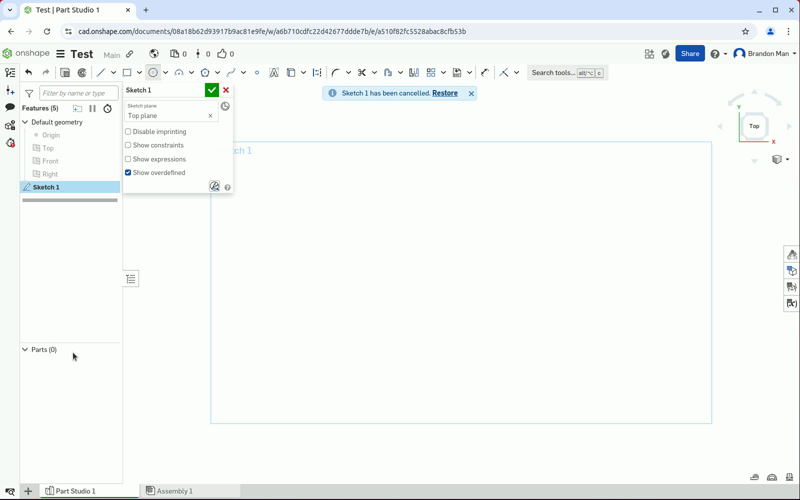
key_down(shift)
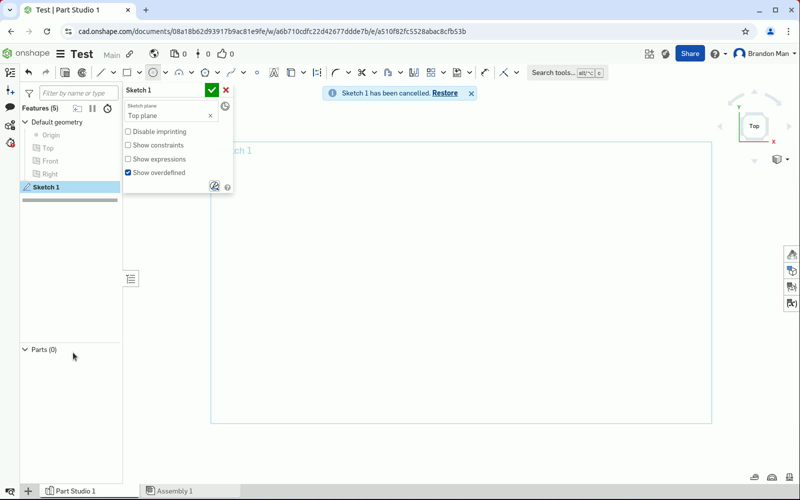
mouse_move(461, 282)
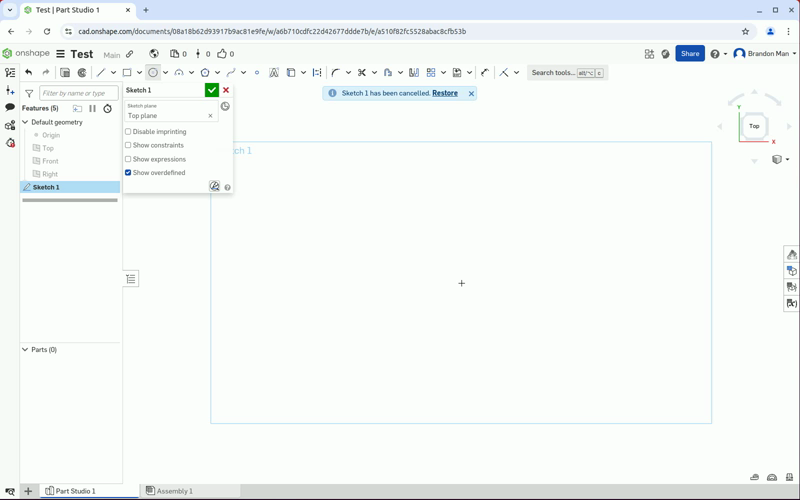
click(461, 282)
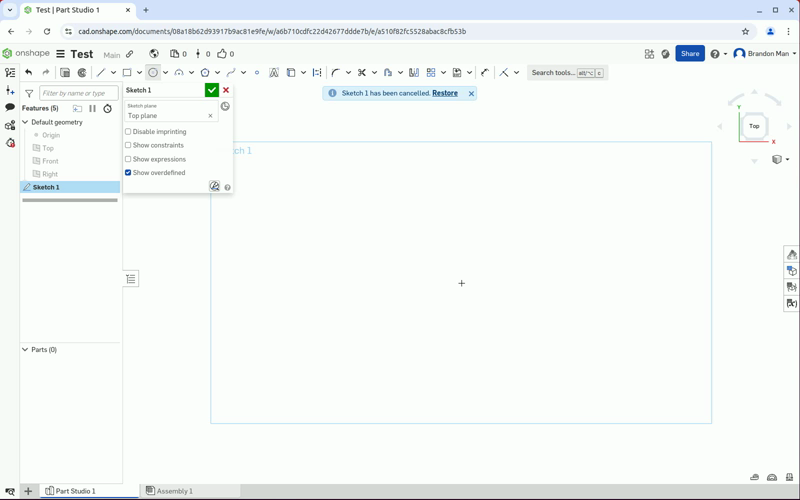
key_up(shift)
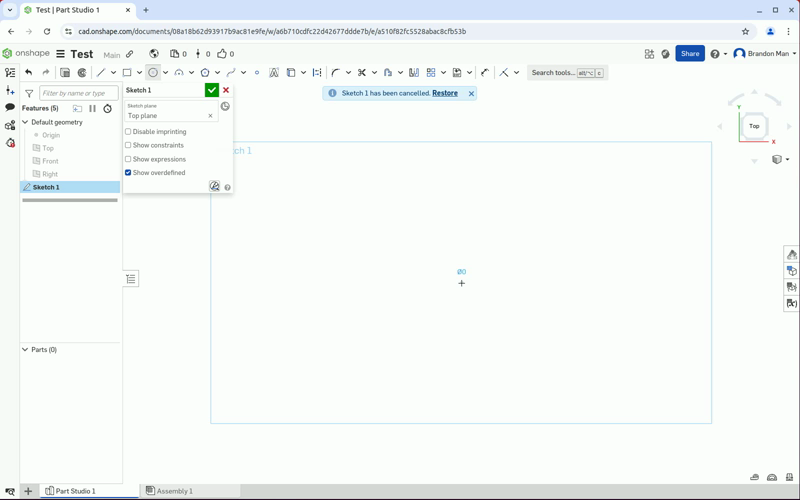
mouse_move(495, 282)
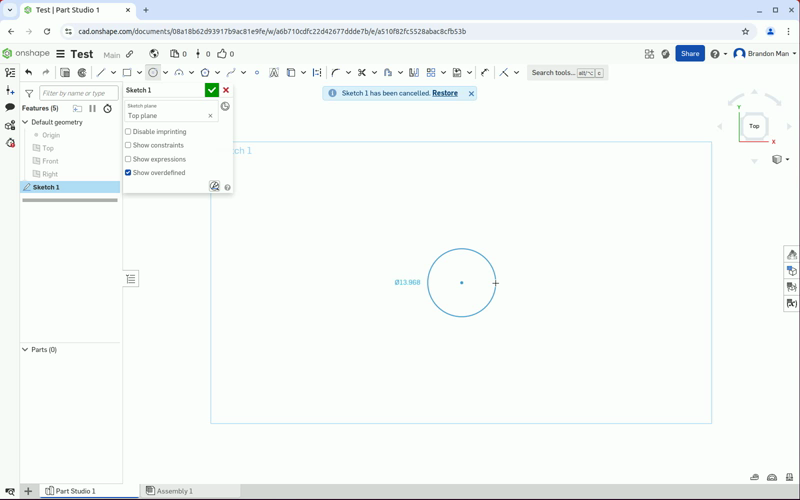
click(495, 282)
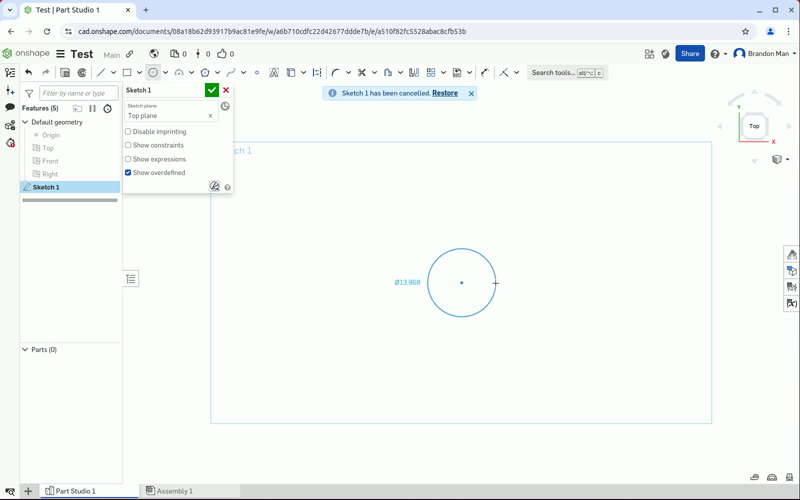
key(esc)
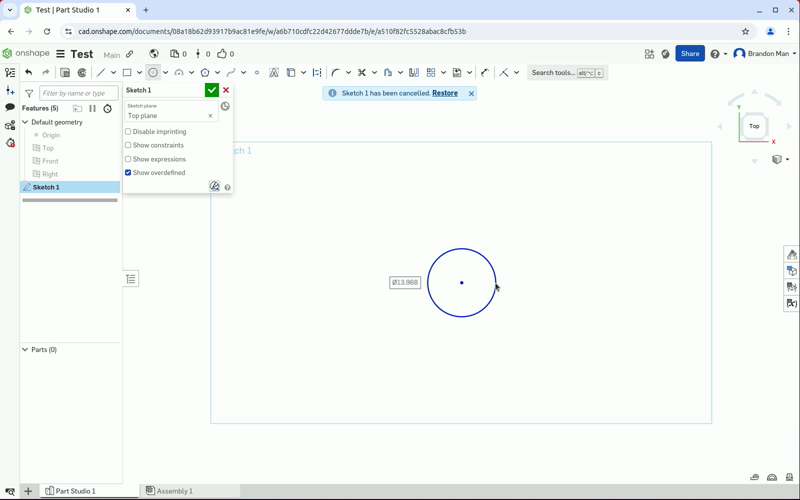
key(c)
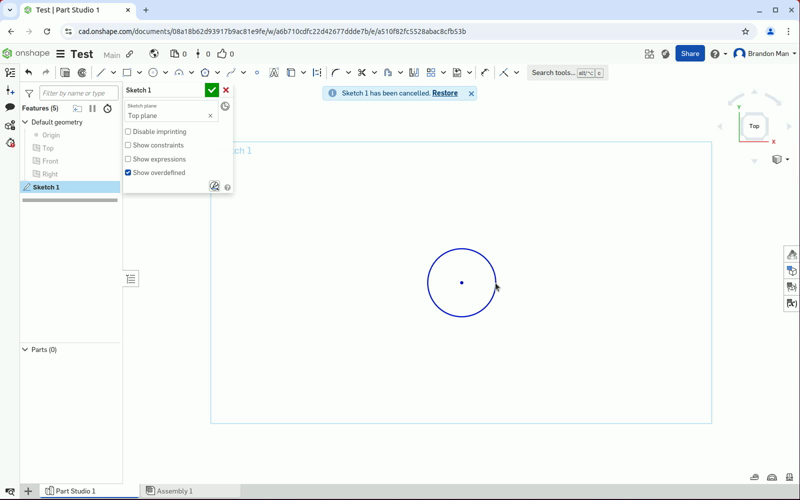
key_down(shift)
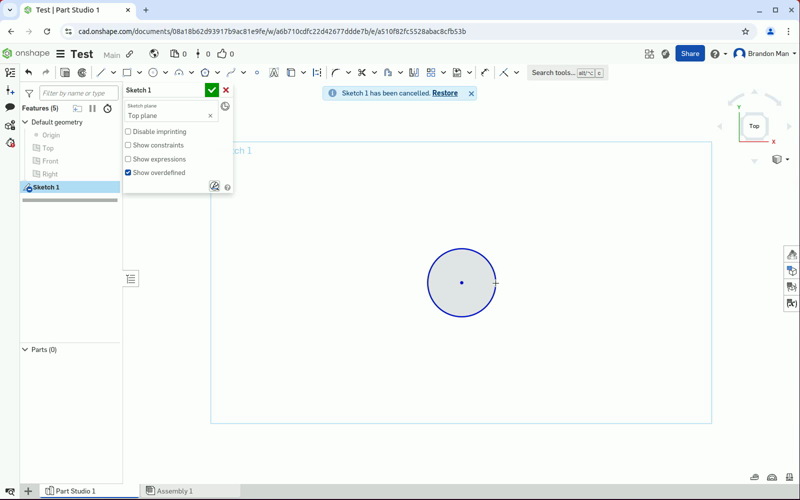
mouse_move(461, 282)
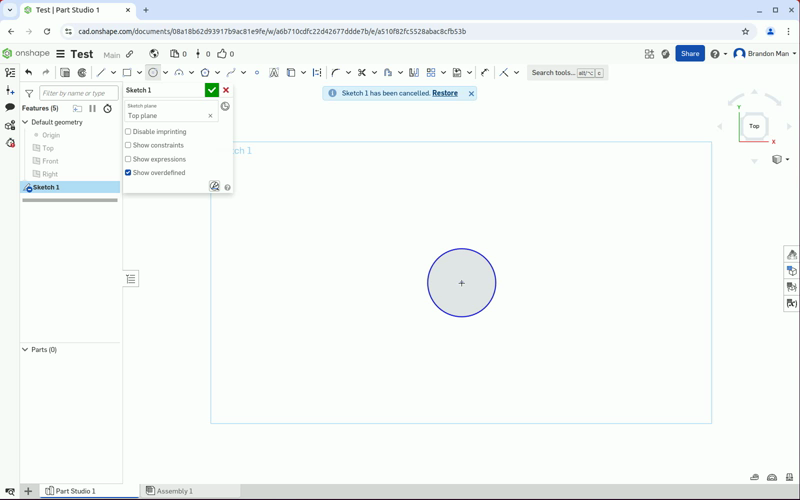
click(461, 282)
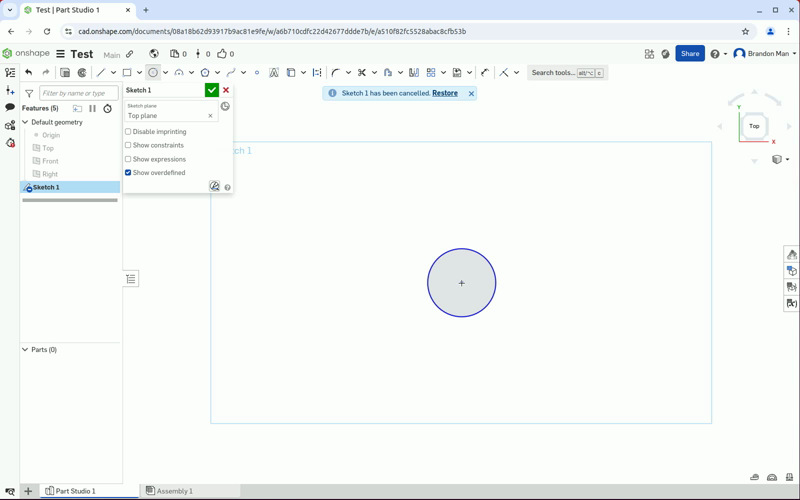
key_up(shift)
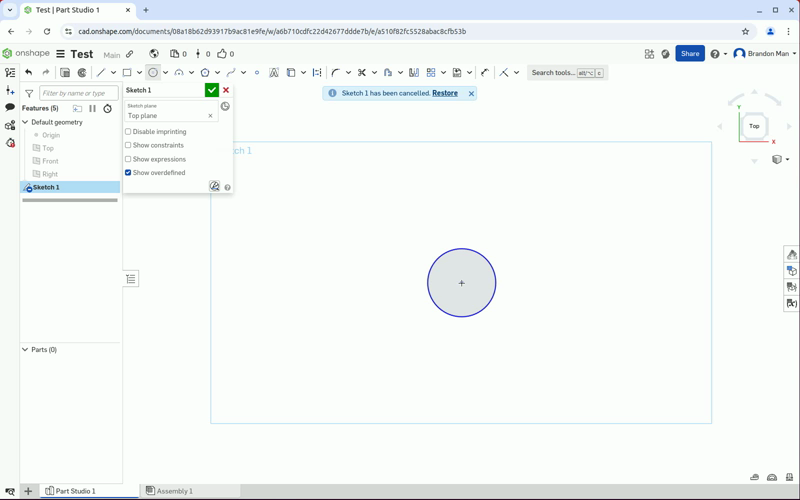
mouse_move(494, 282)
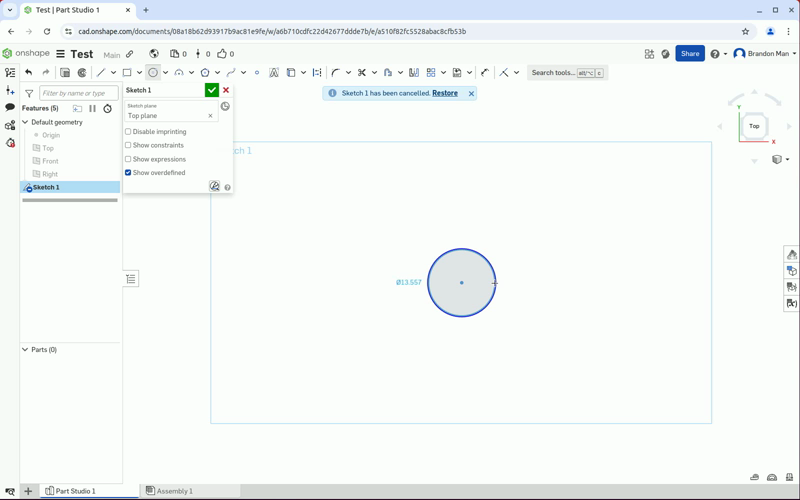
scroll(6)
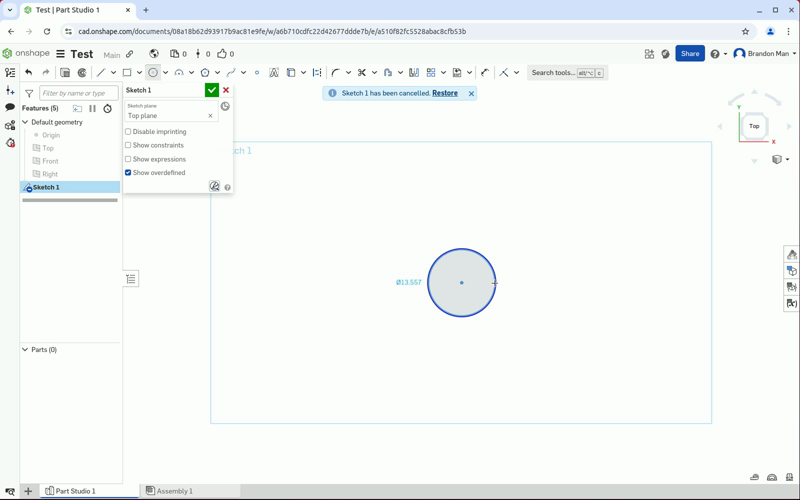
scroll(6)
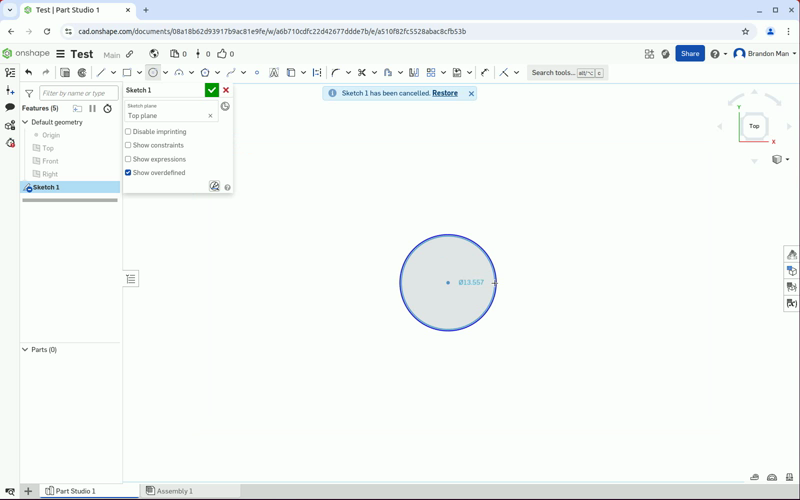
scroll(6)
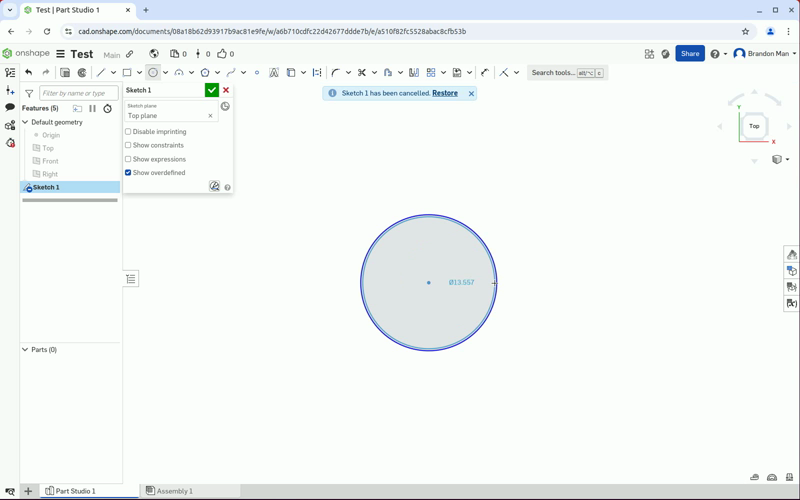
scroll(6)
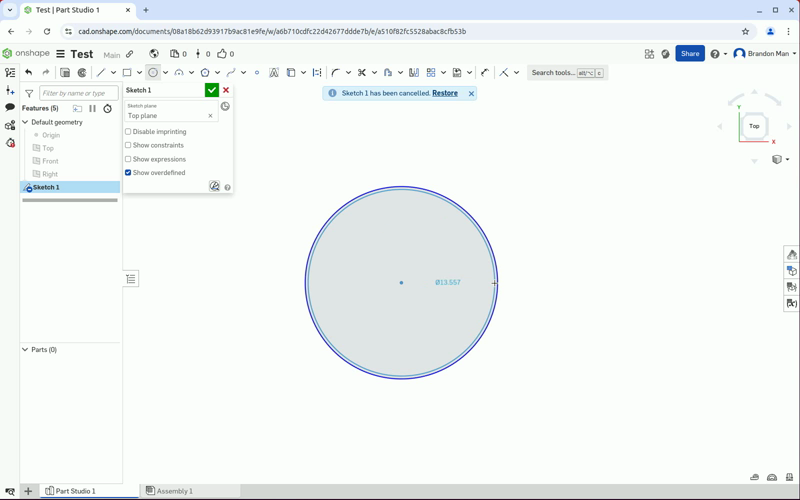
scroll(6)
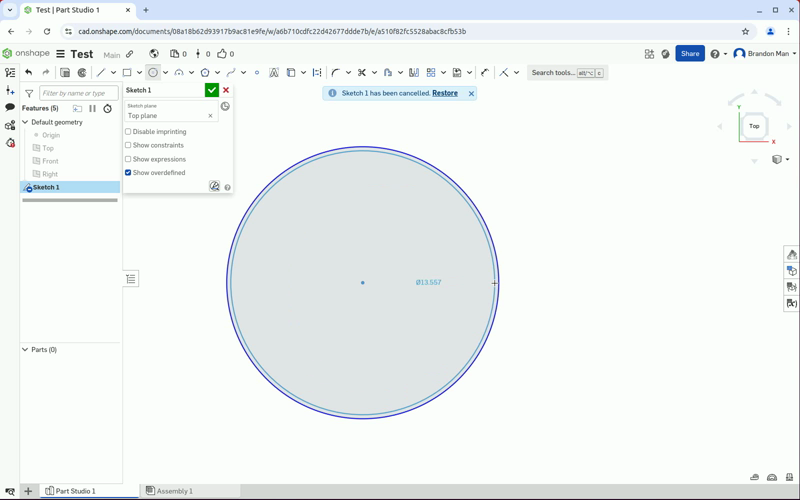
scroll(6)
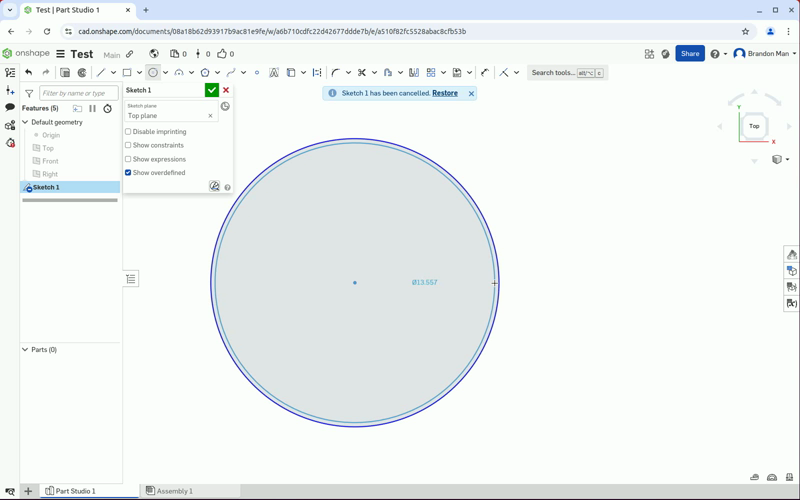
scroll(6)
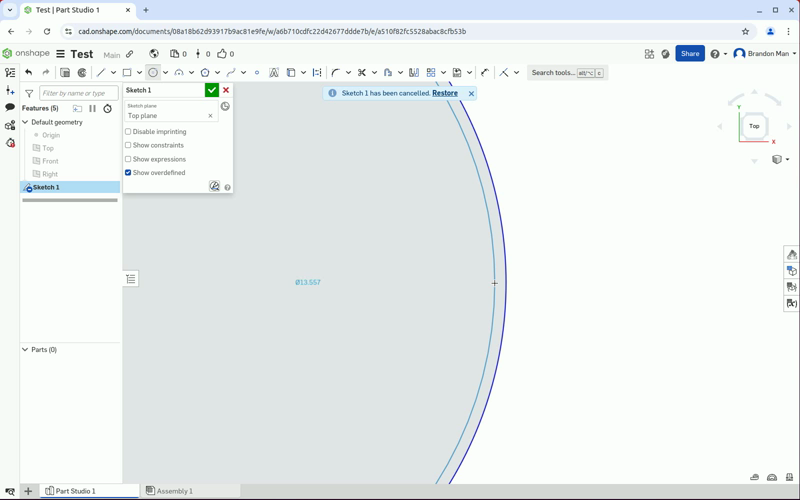
click(494, 282)
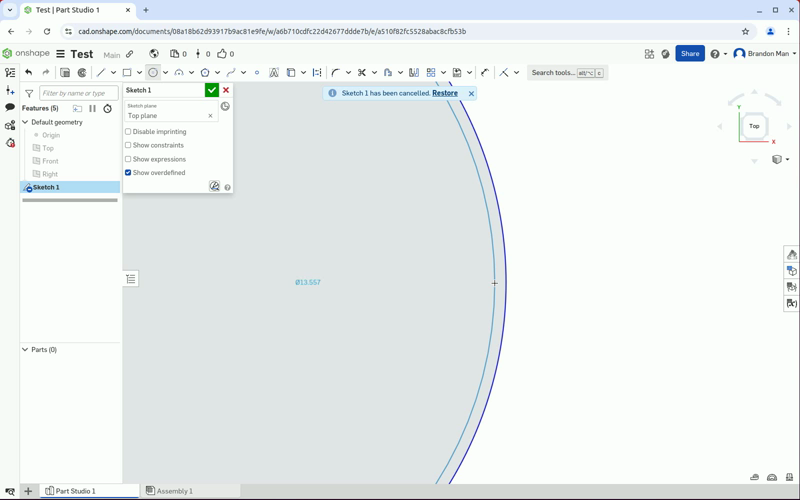
scroll(-6)
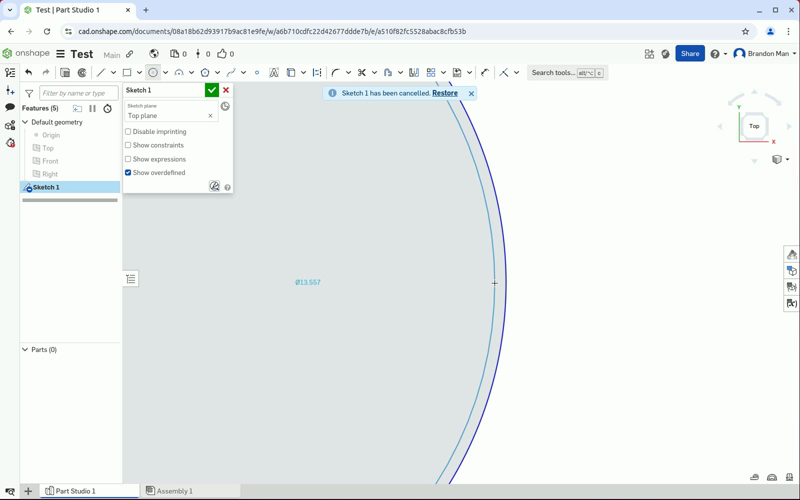
scroll(-6)
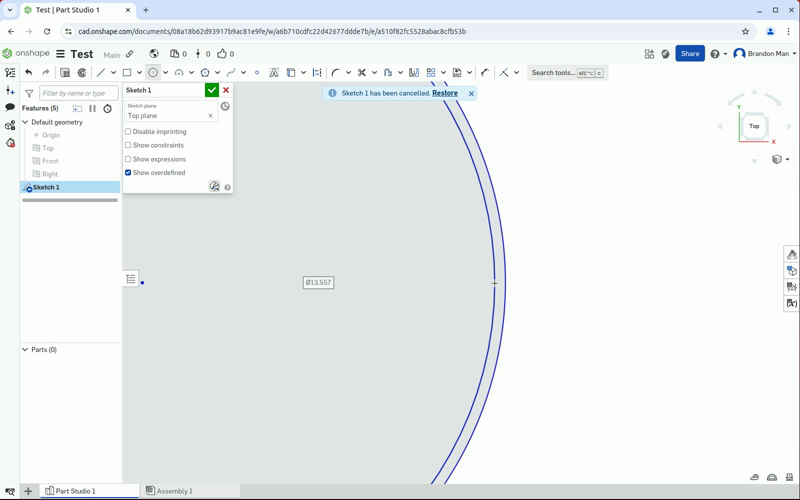
scroll(-6)
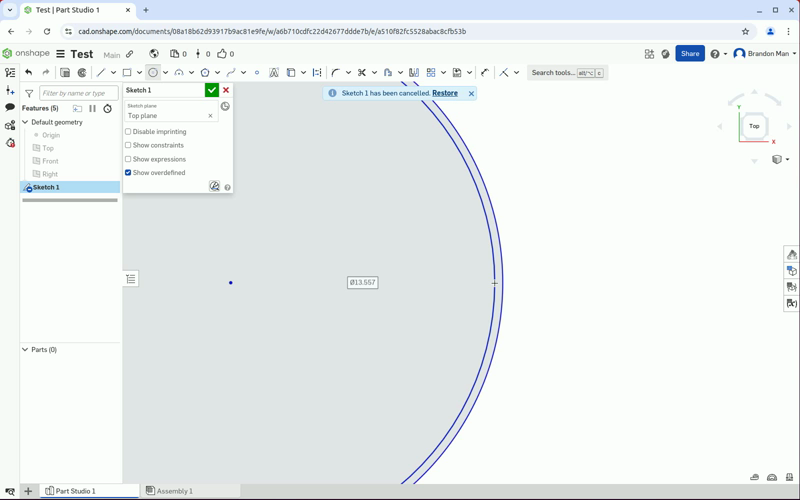
scroll(-6)
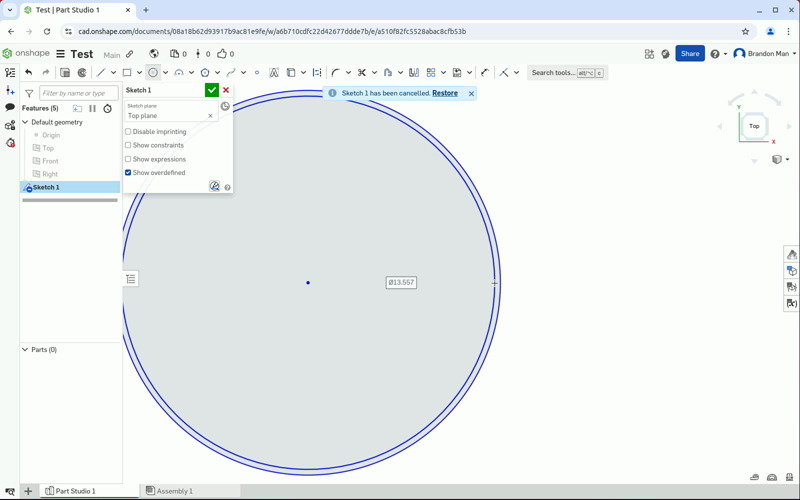
scroll(-6)
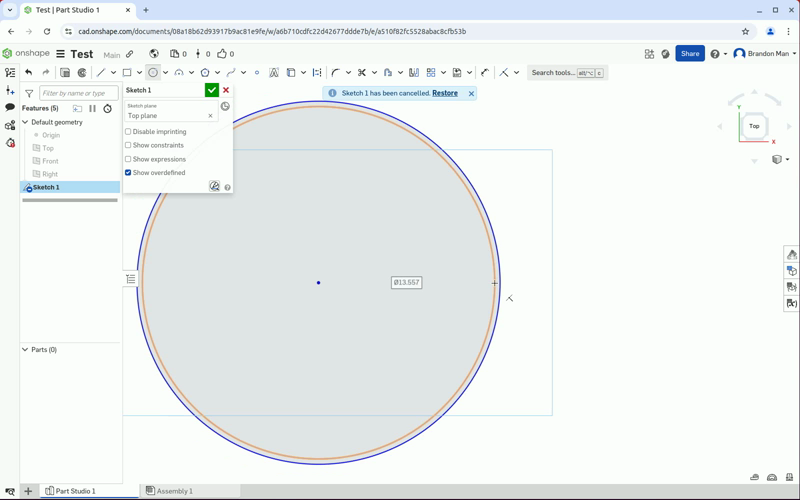
scroll(-6)
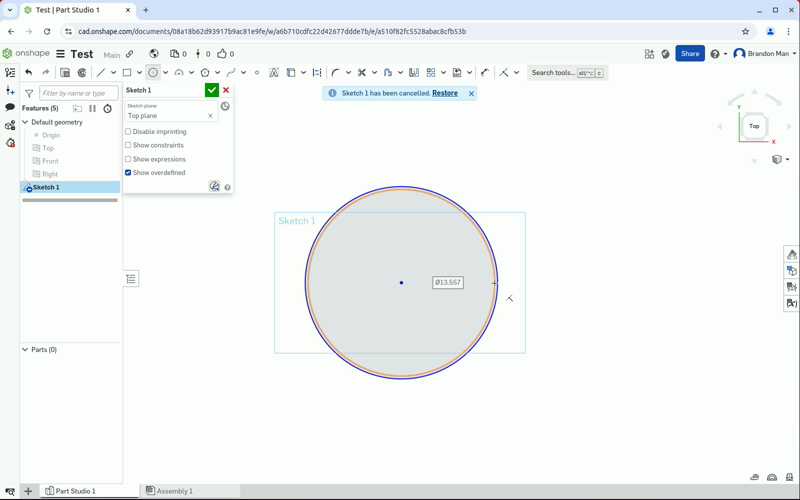
scroll(-6)
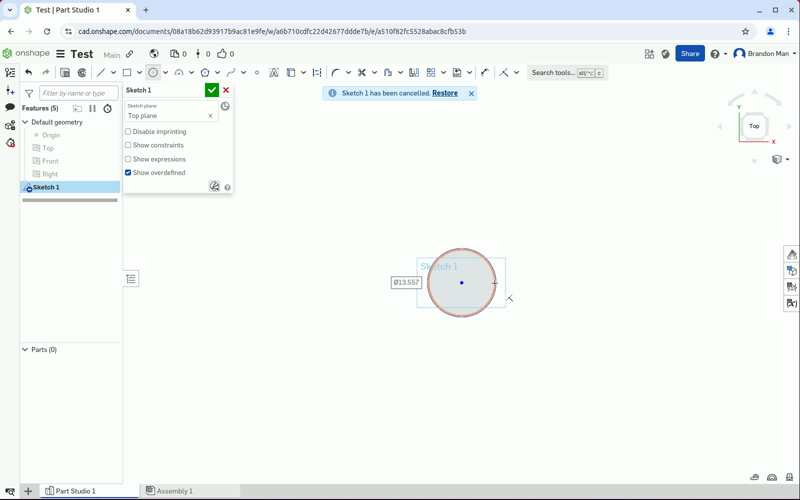
key(esc)
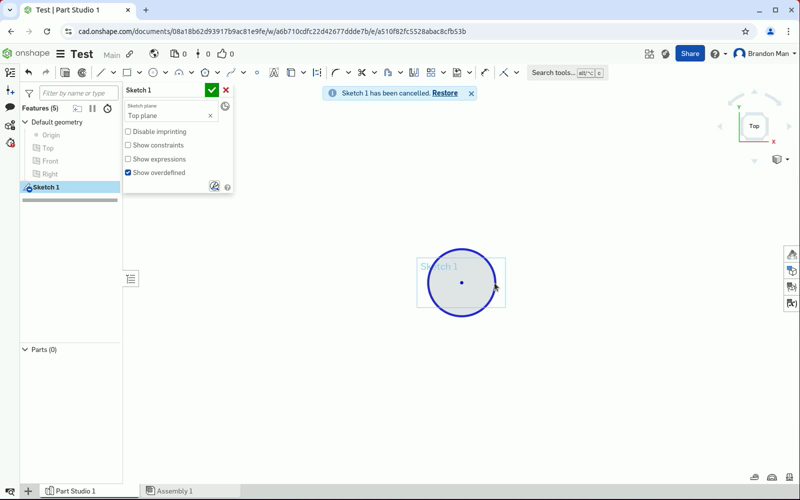
mouse_move(476, 252)
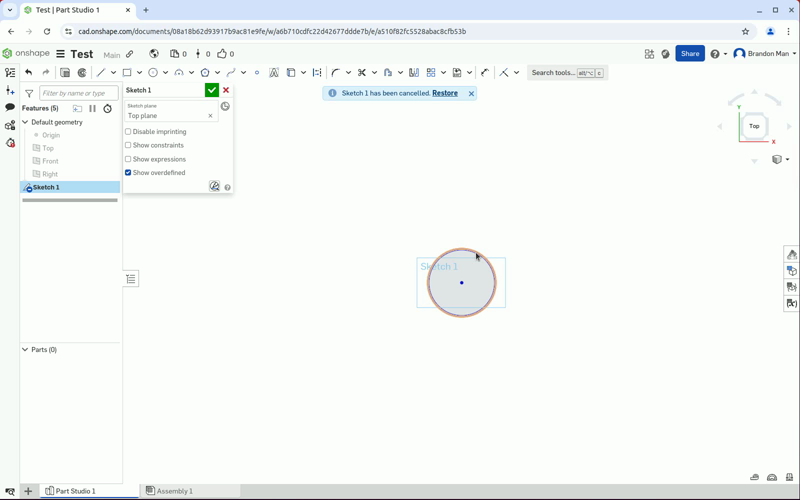
scroll(6)
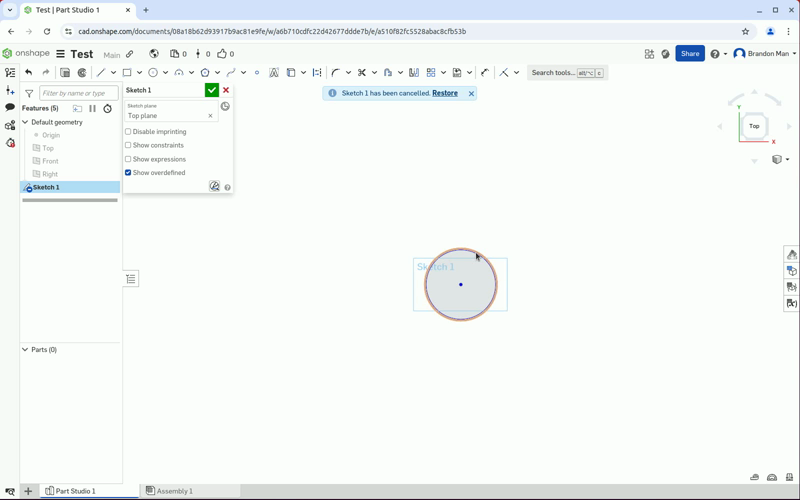
scroll(6)
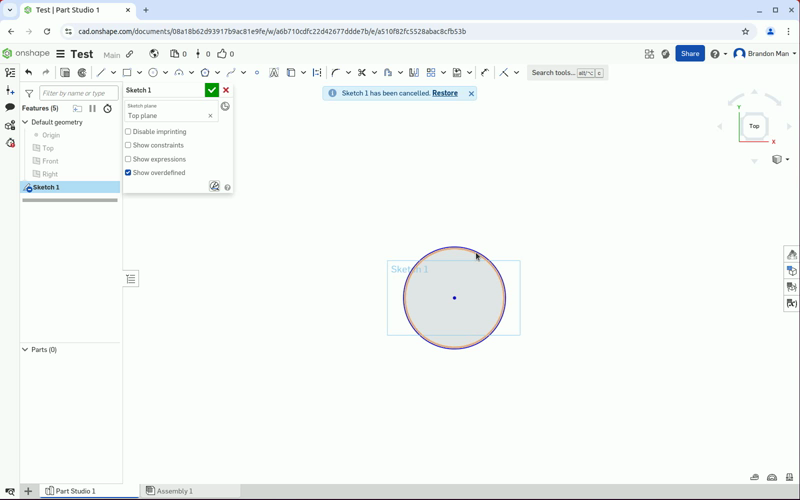
scroll(6)
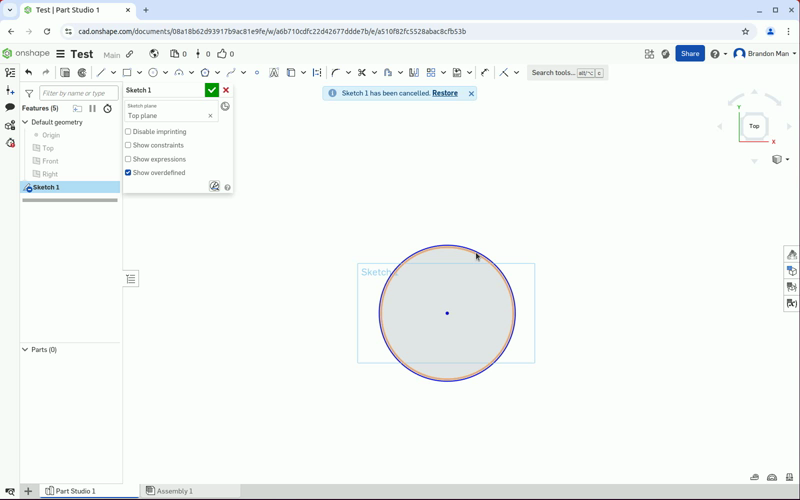
scroll(6)
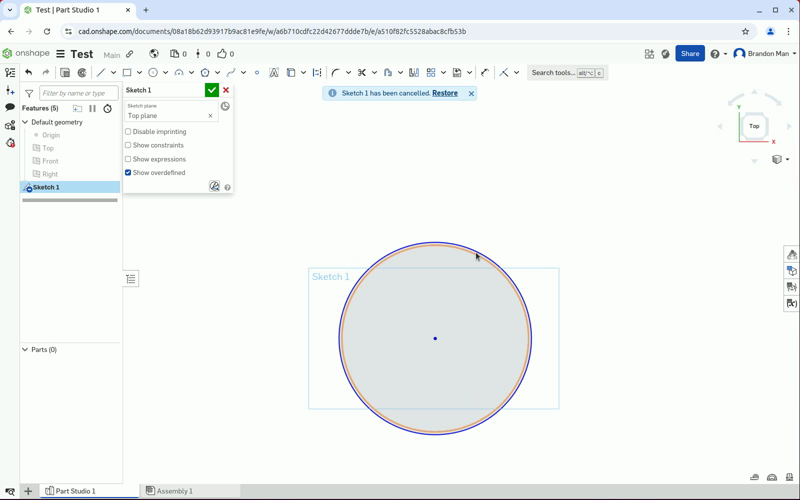
scroll(6)
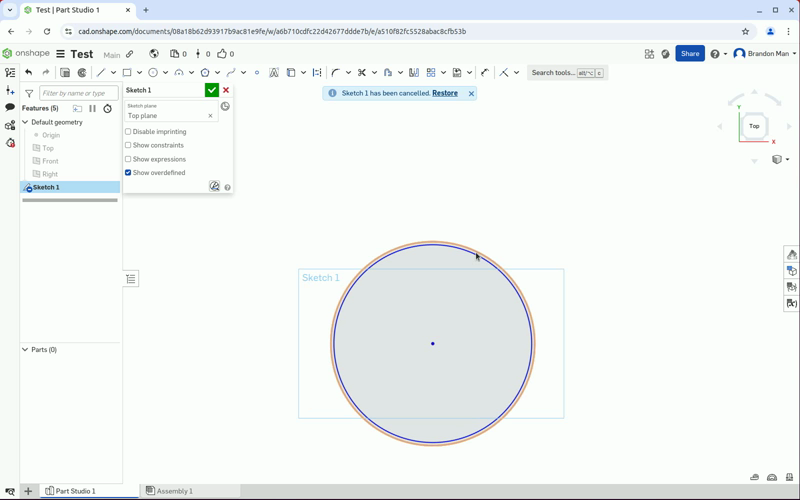
scroll(6)
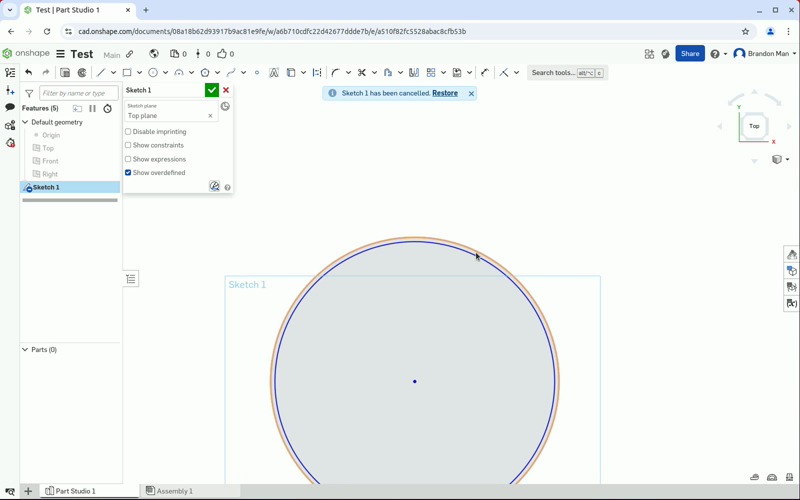
scroll(6)
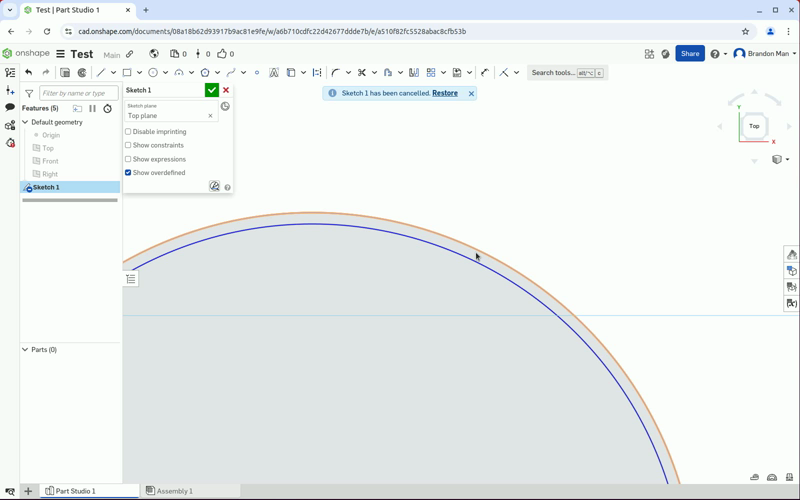
click(476, 252)
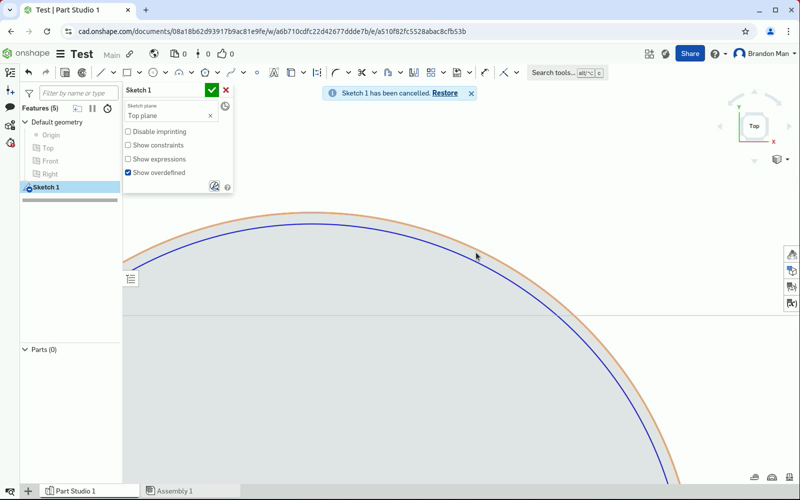
scroll(-6)
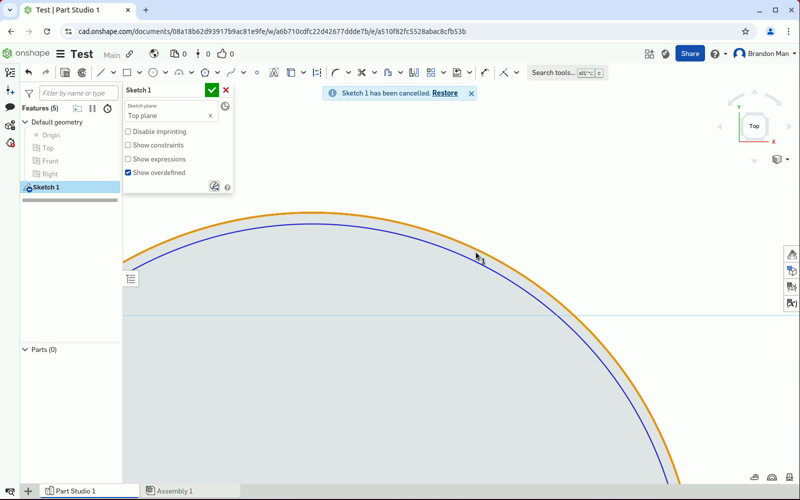
scroll(-6)
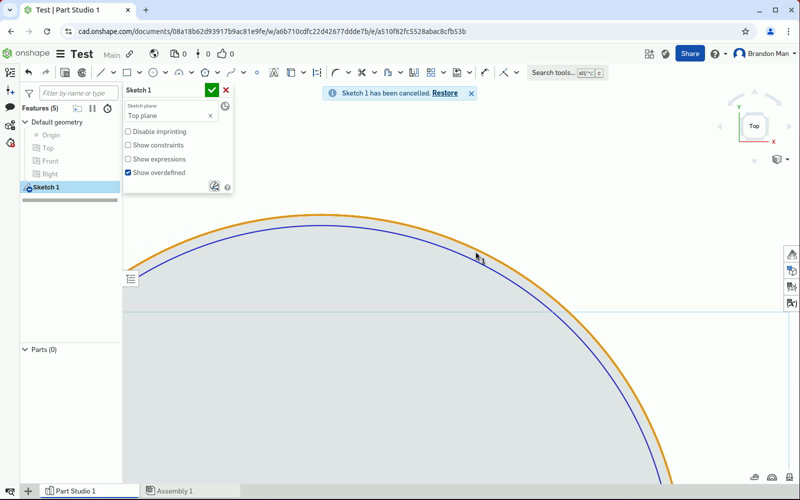
scroll(-6)
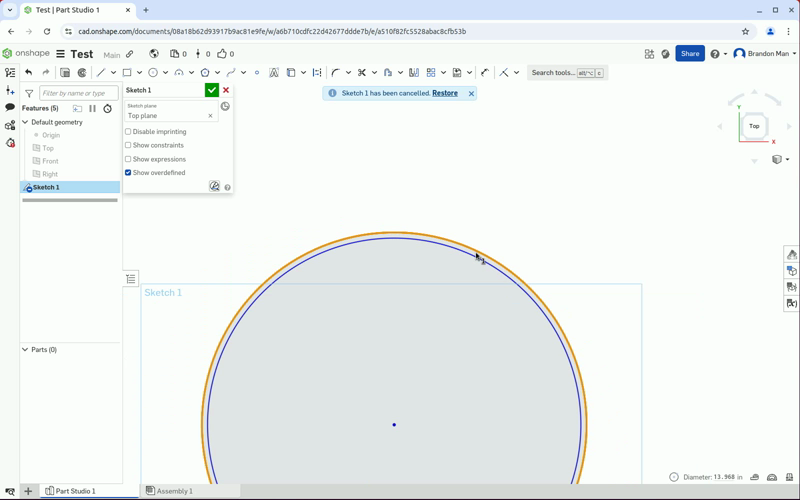
scroll(-6)
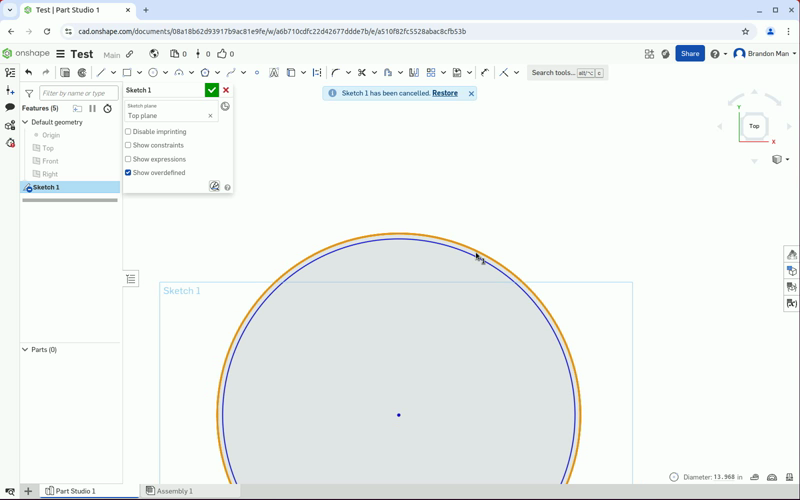
scroll(-6)
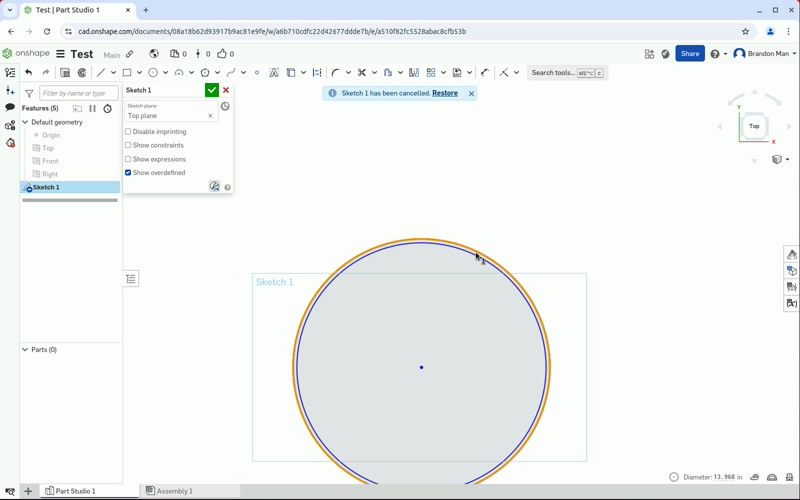
scroll(-6)
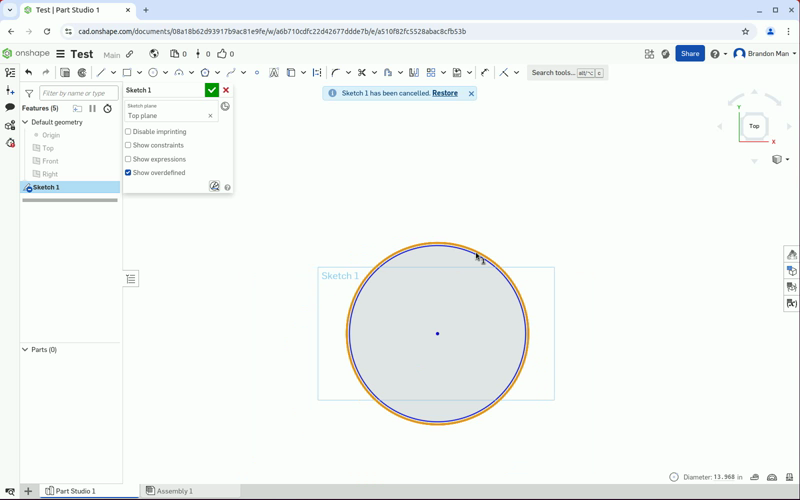
scroll(-6)
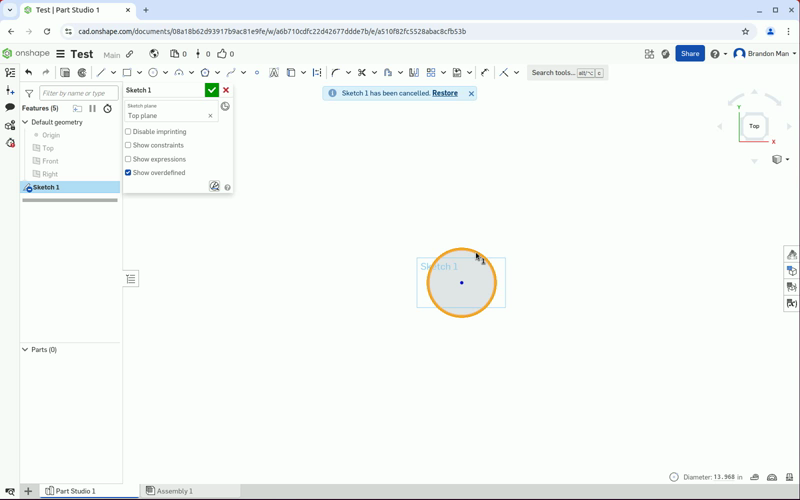
mouse_move(73, 352)
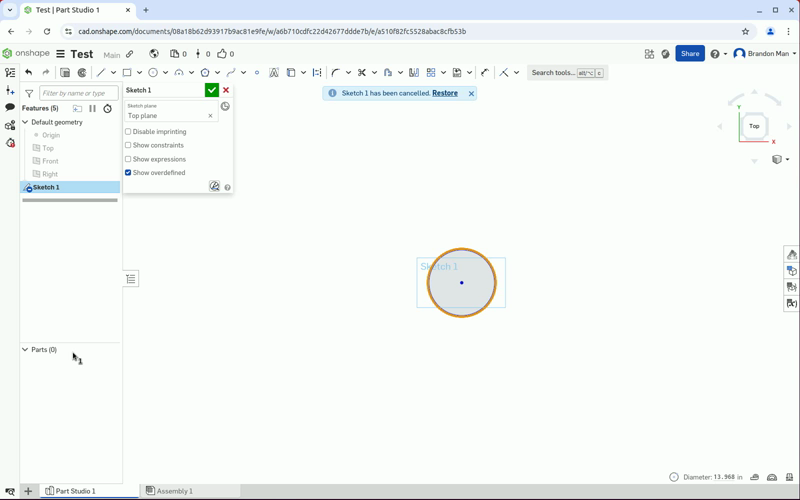
key(shift+y)
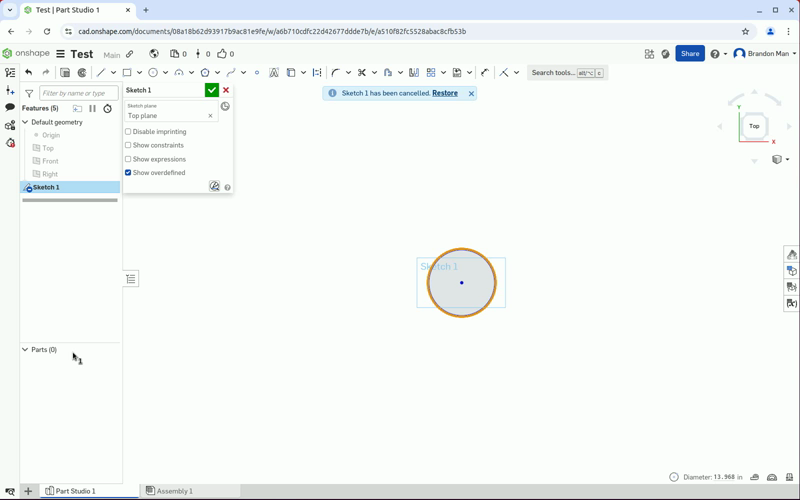
key(shift+e)
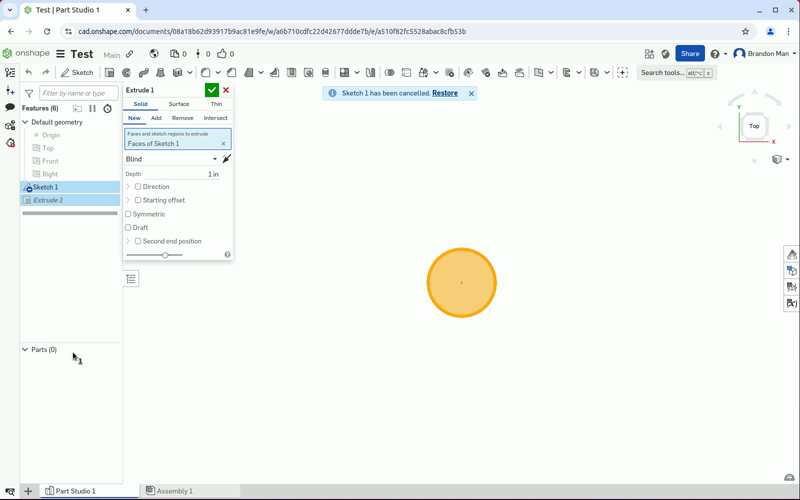
mouse_move(143, 106)
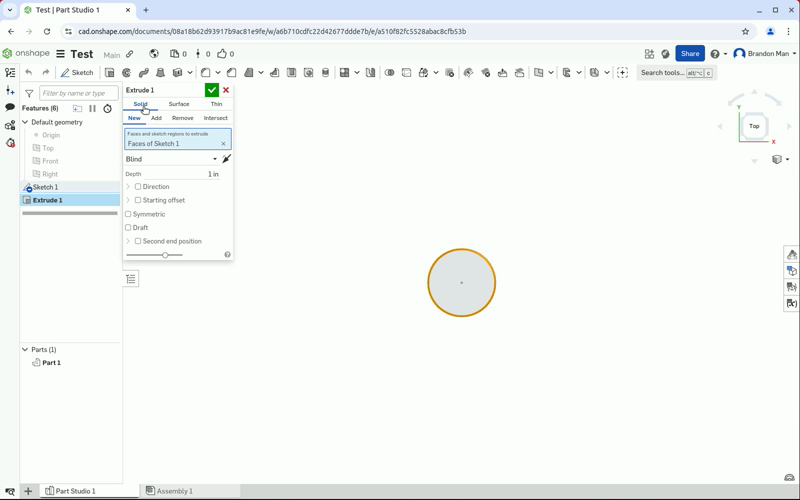
click(143, 106)
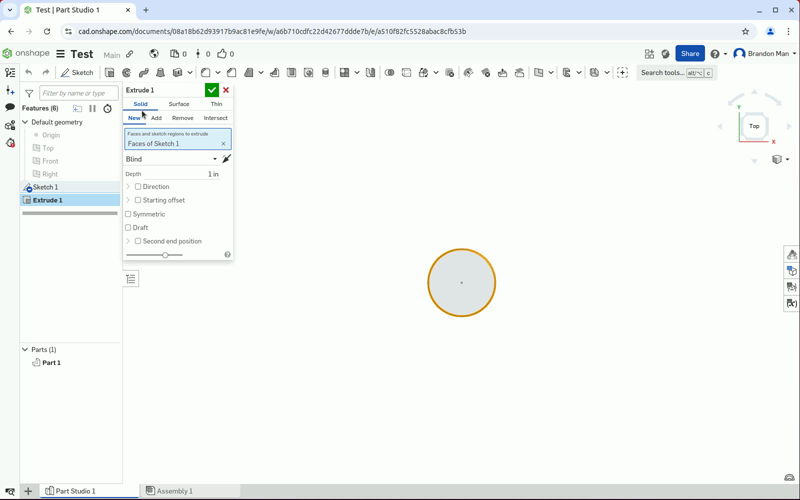
mouse_move(137, 120)
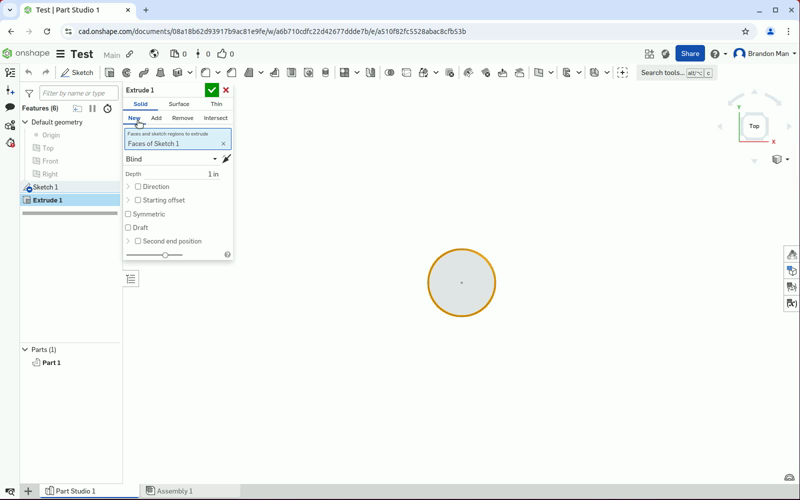
click(137, 120)
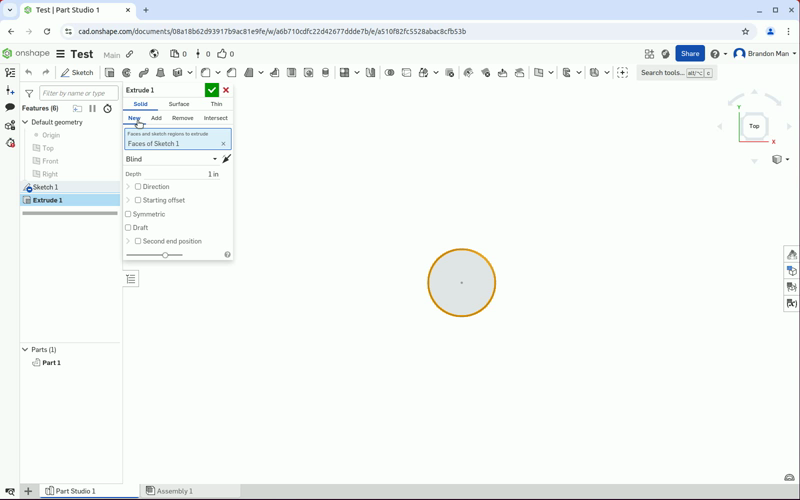
key(tab, 4)
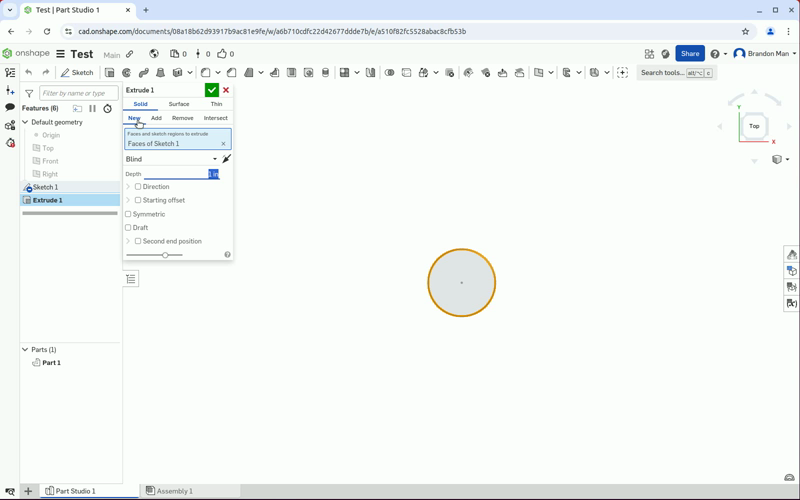
text(-0.722)
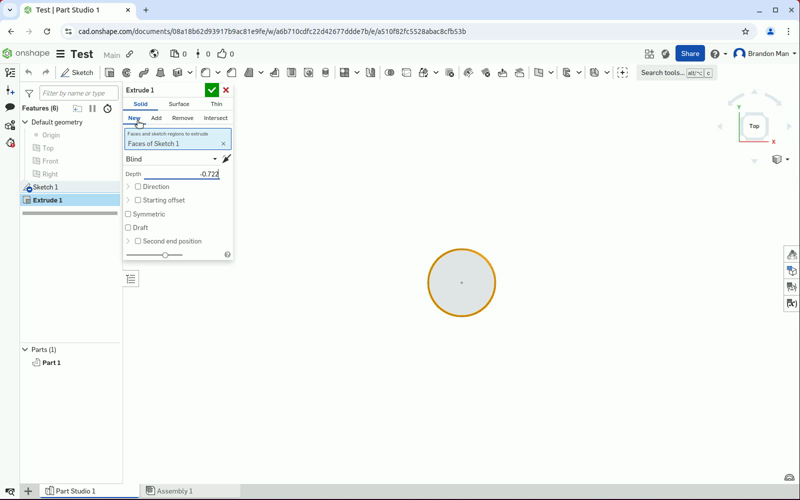
key(enter)
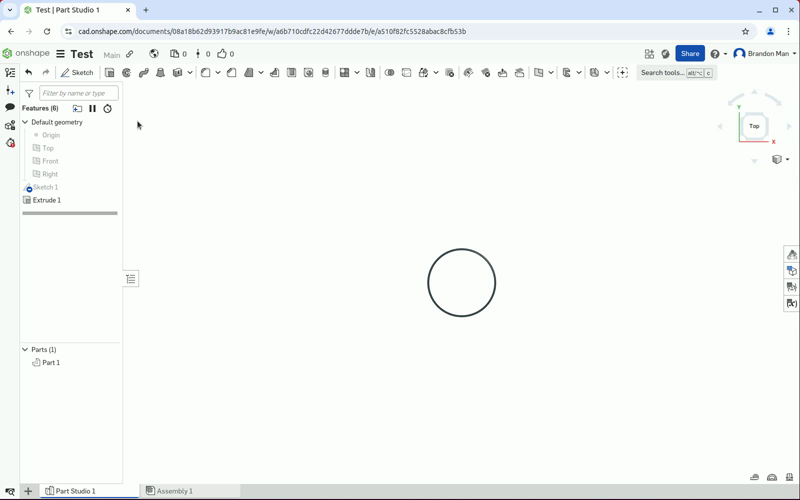
key(shift+h)
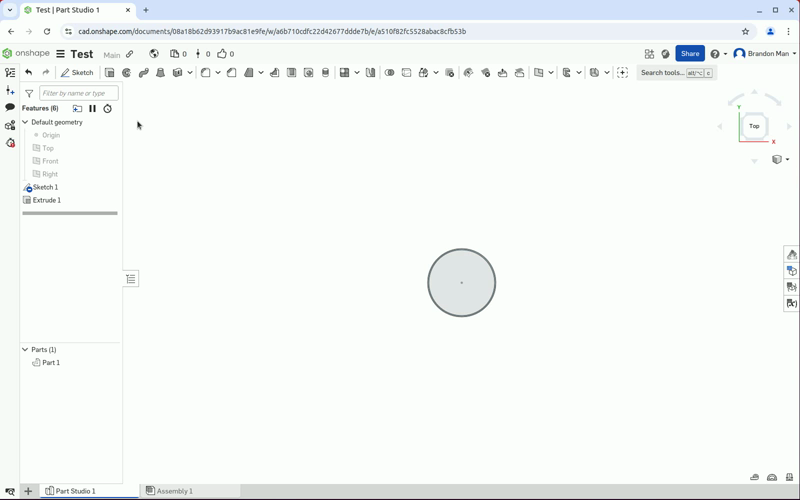
key(shift+h)
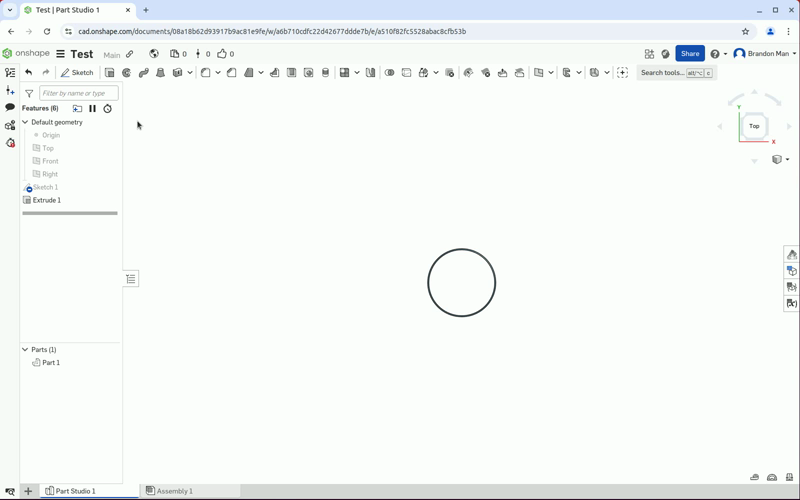
mouse_move(73, 189)
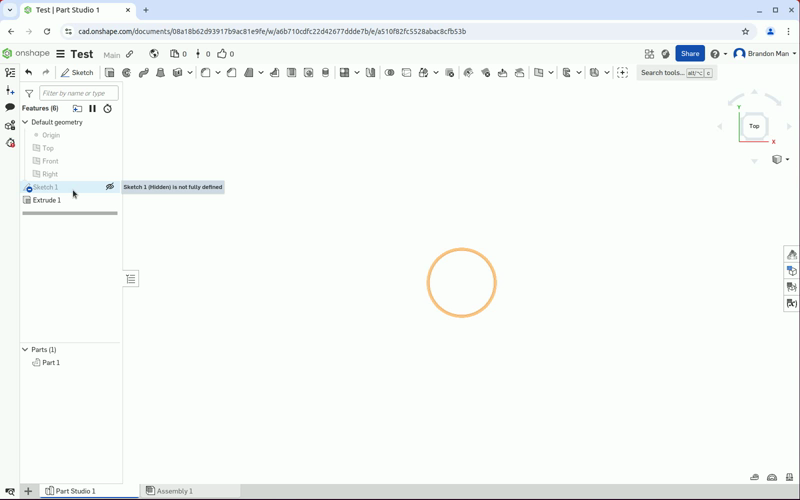
click(73, 189)
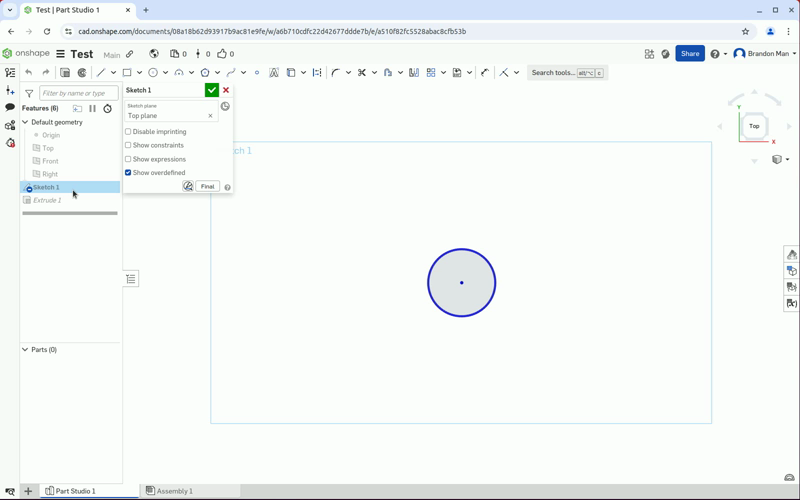
mouse_move(229, 92)
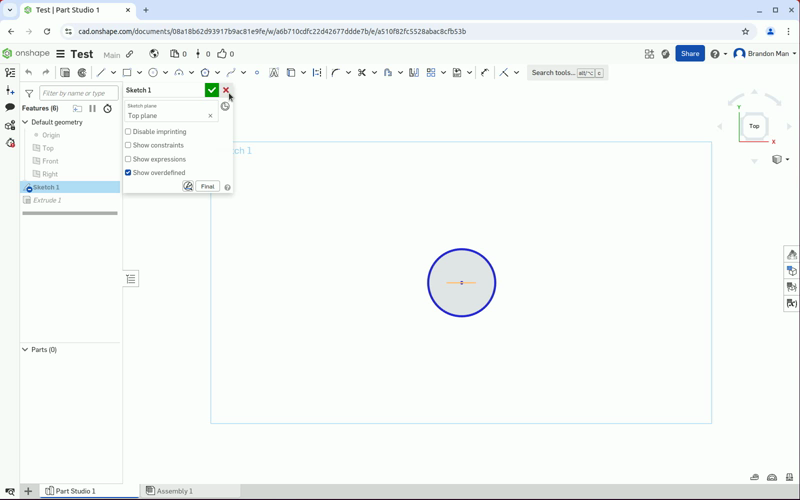
click(229, 92)
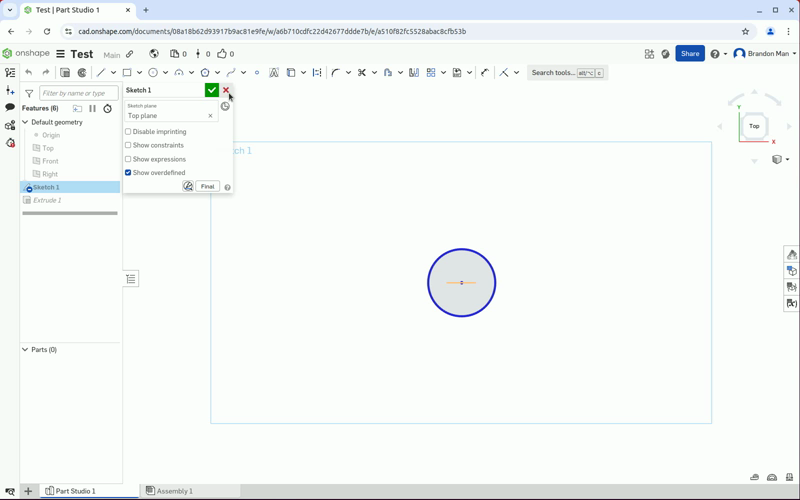
key(shift+s)
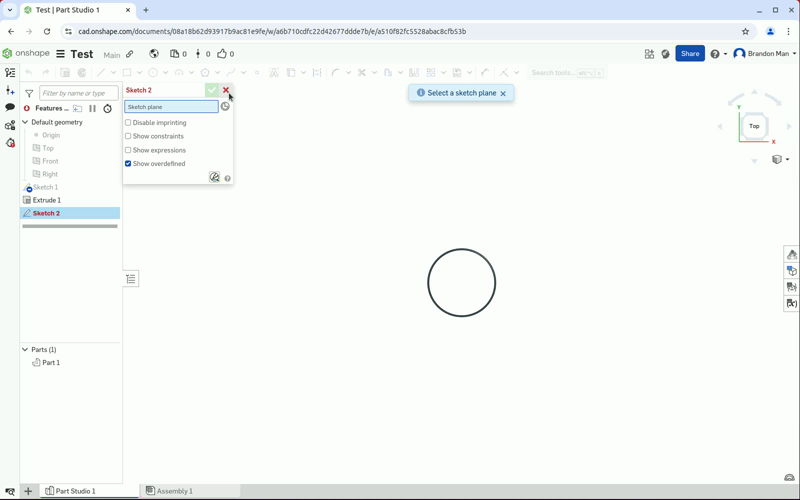
mouse_move(73, 150)
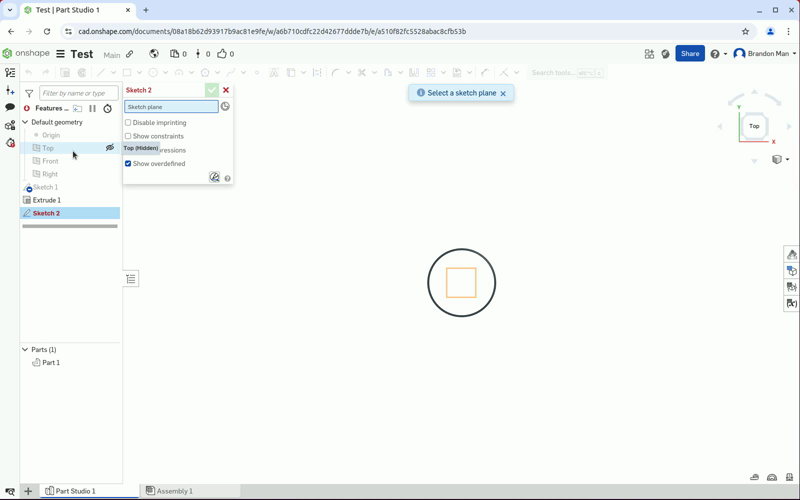
click(73, 150)
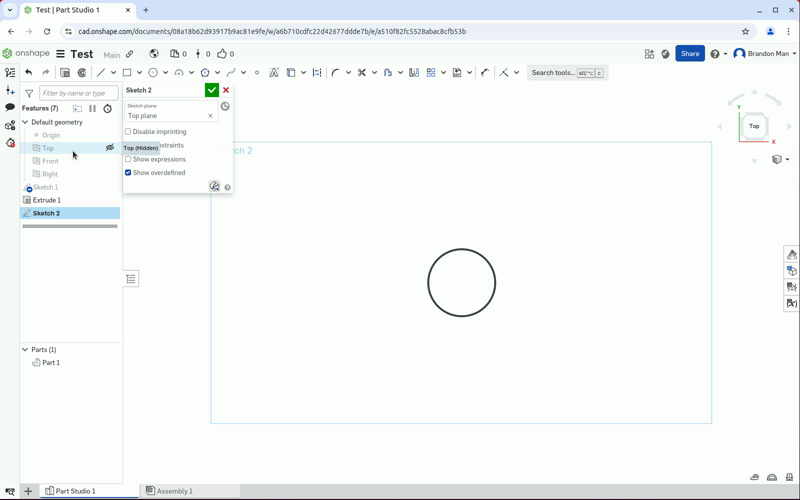
mouse_move(73, 352)
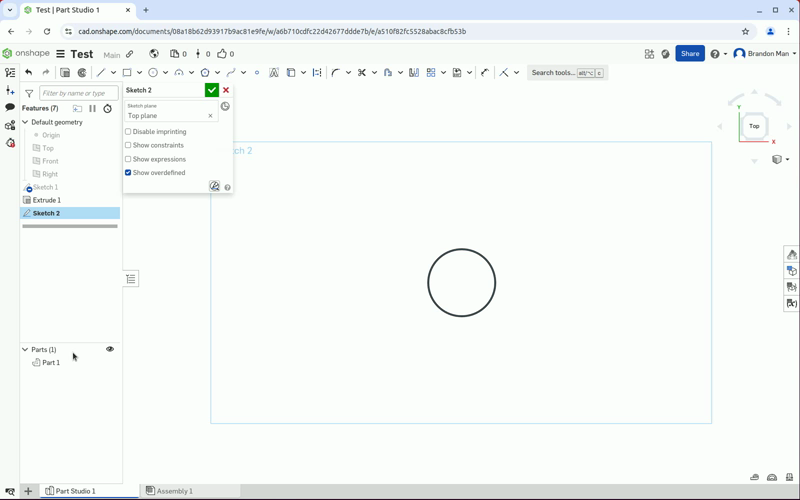
key(y)
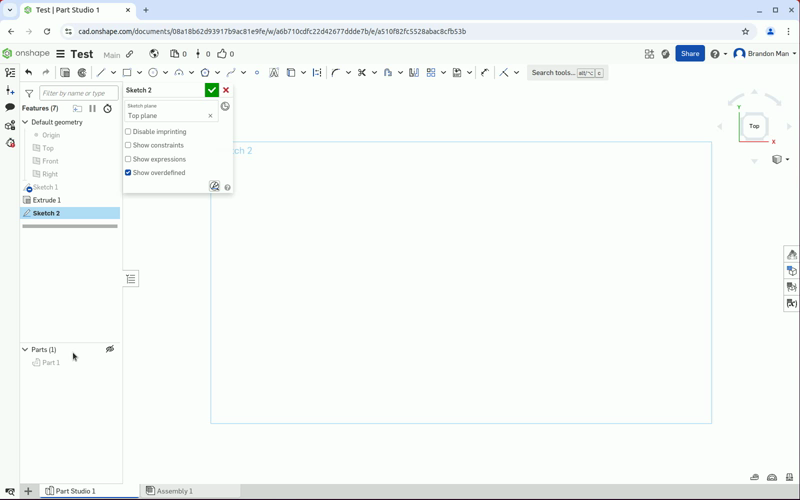
key(c)
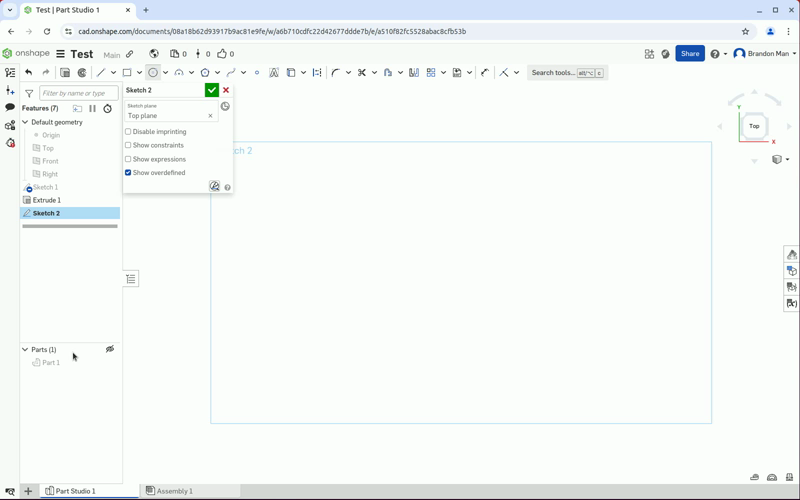
key_down(shift)
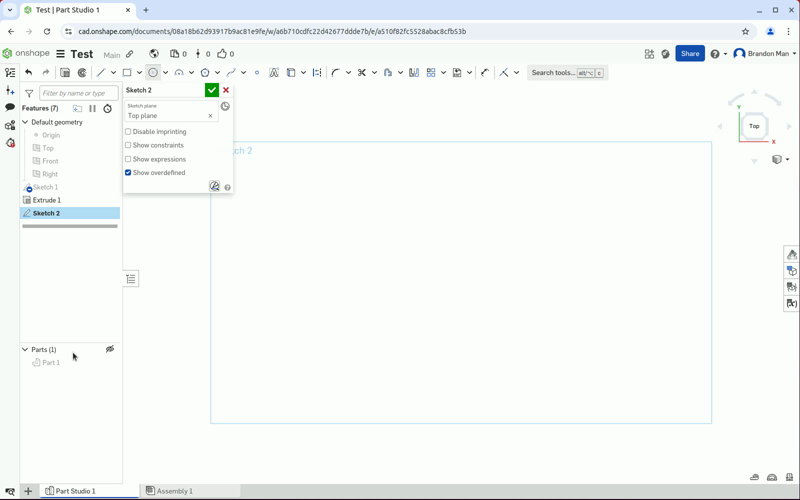
mouse_move(460, 282)
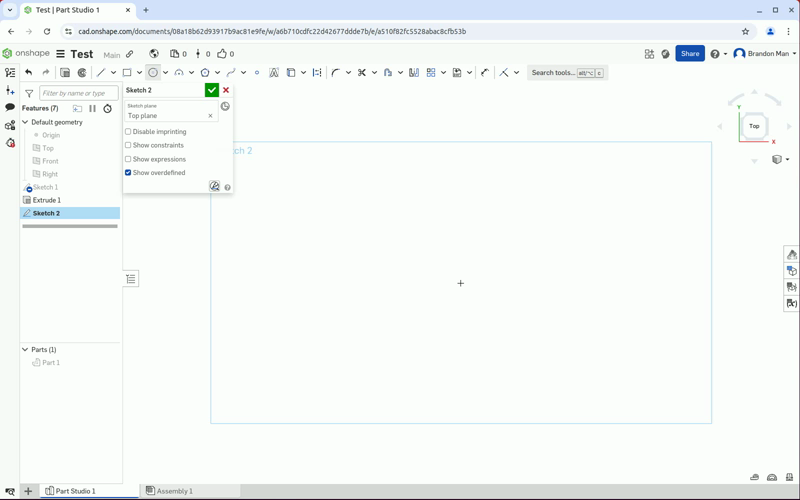
click(460, 282)
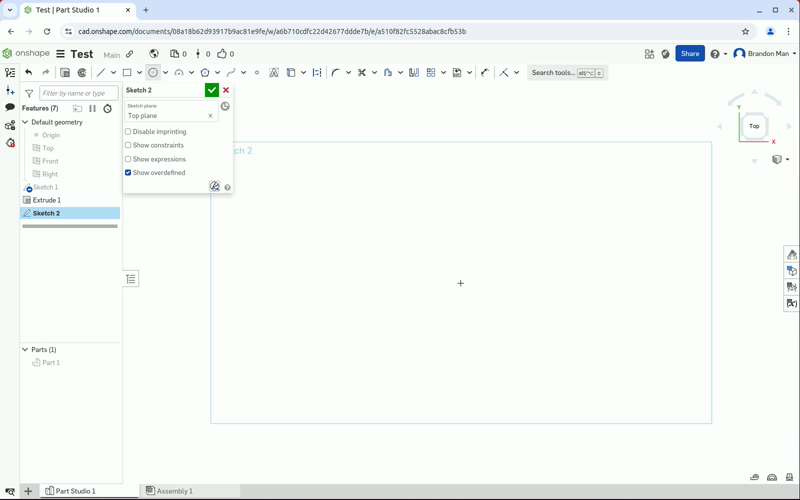
key_up(shift)
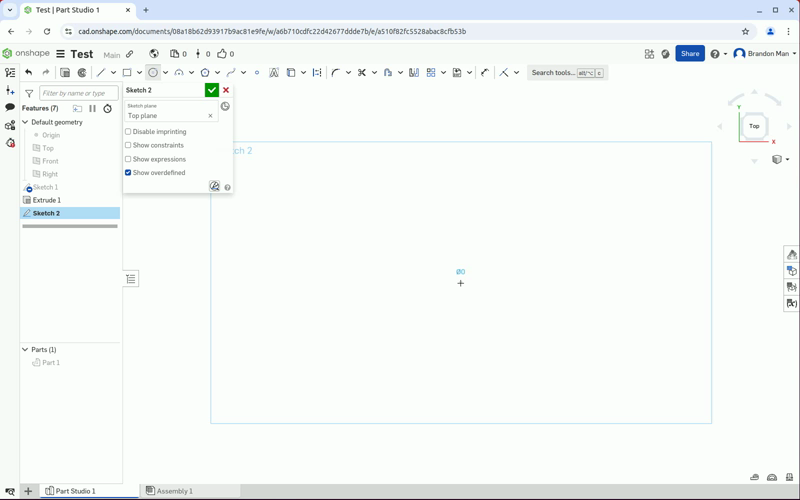
mouse_move(493, 282)
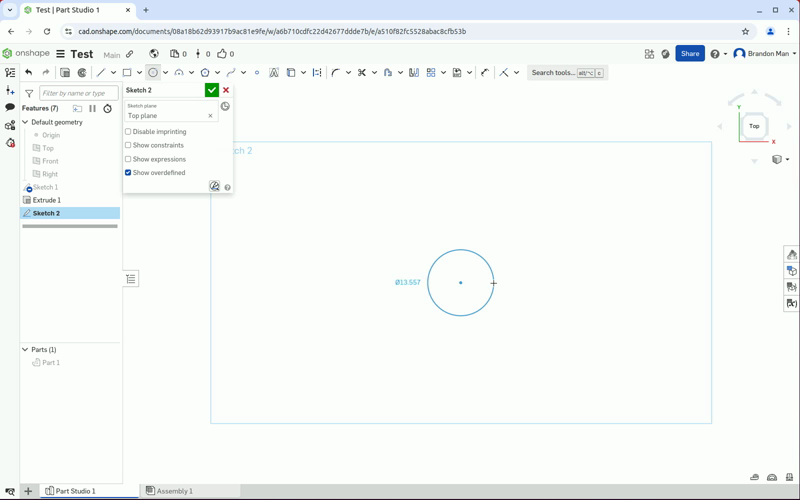
click(493, 282)
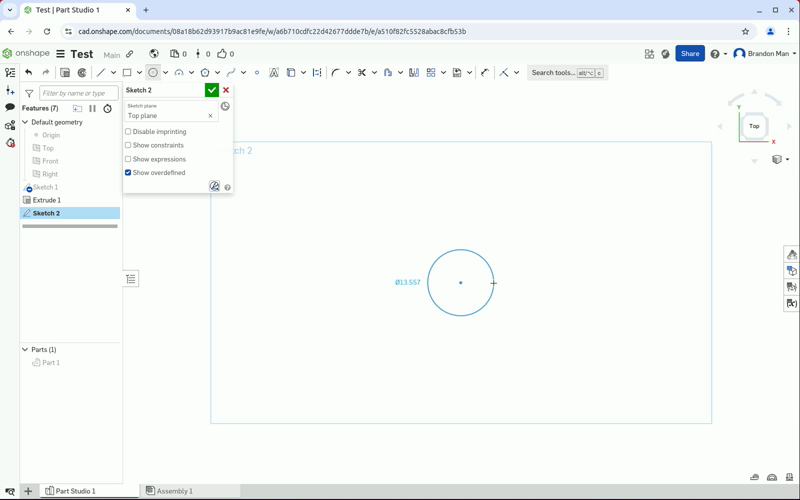
key(esc)
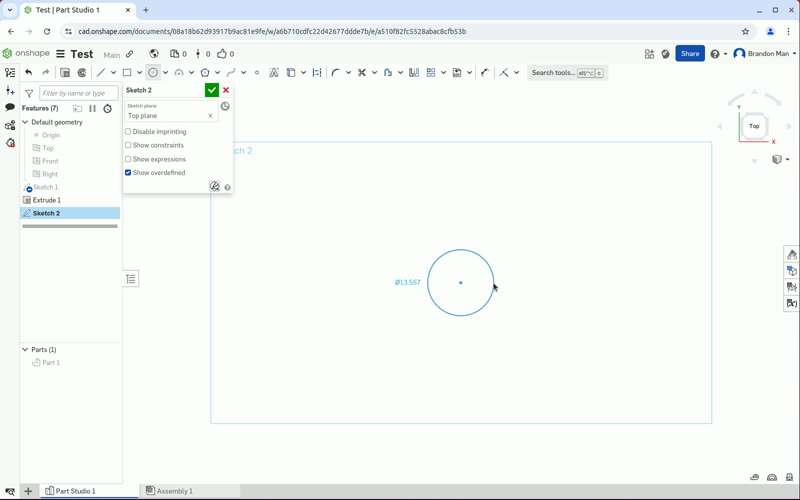
key(c)
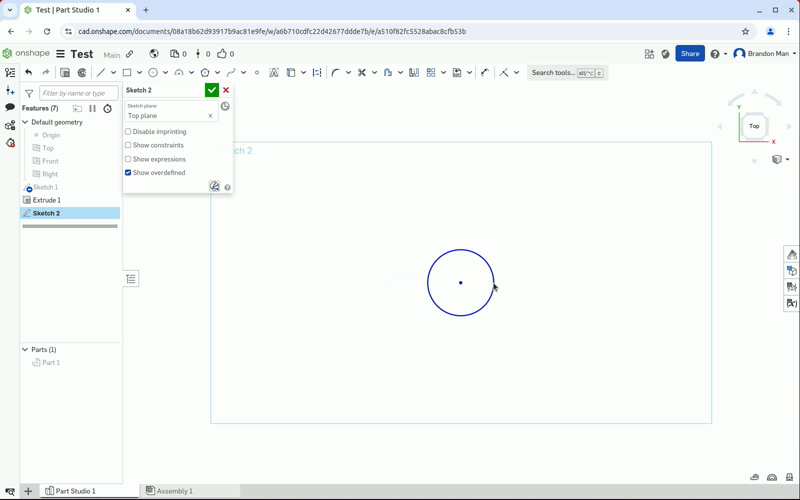
key_down(shift)
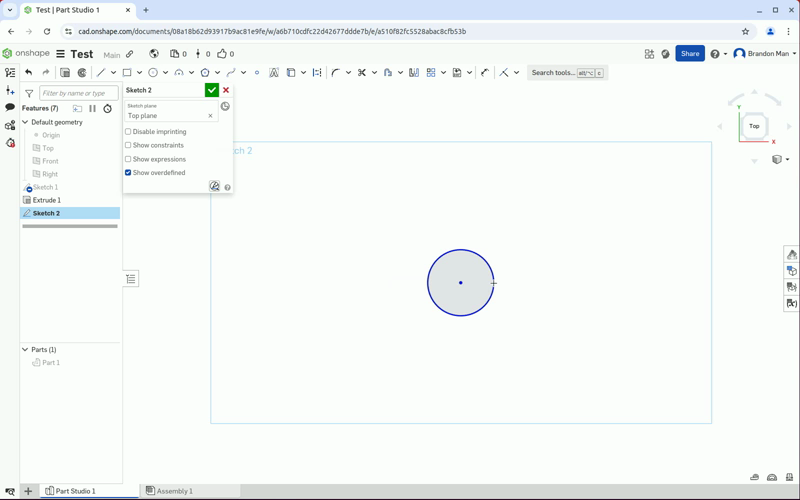
mouse_move(460, 282)
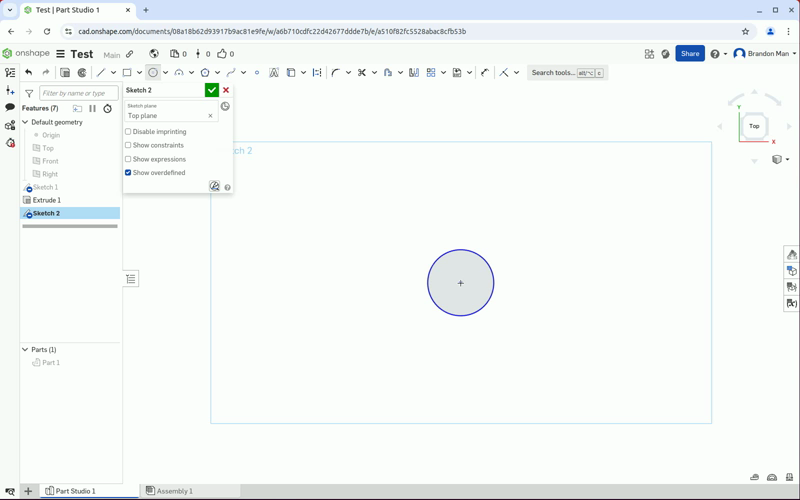
click(460, 282)
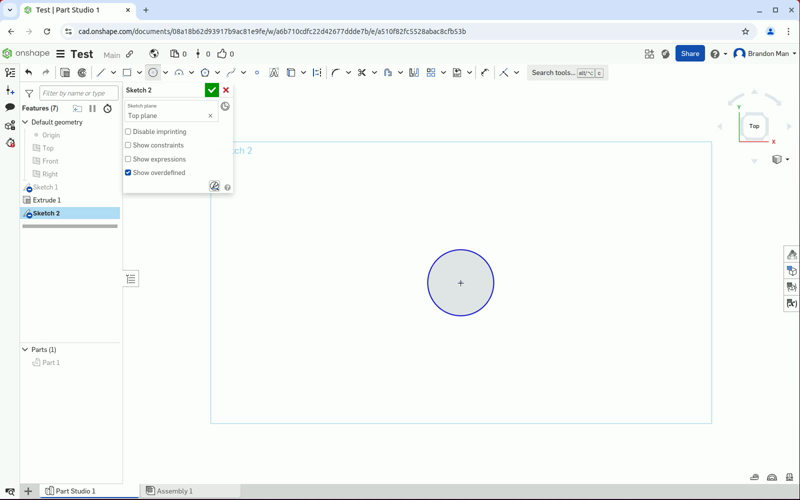
key_up(shift)
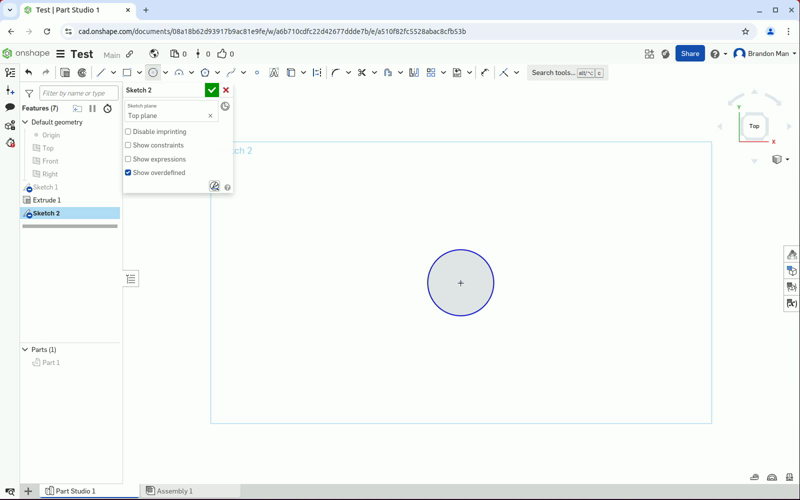
mouse_move(476, 282)
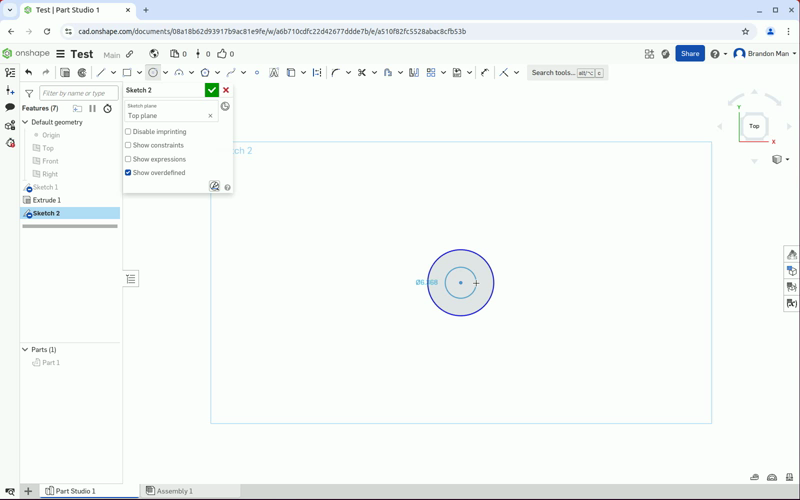
click(476, 282)
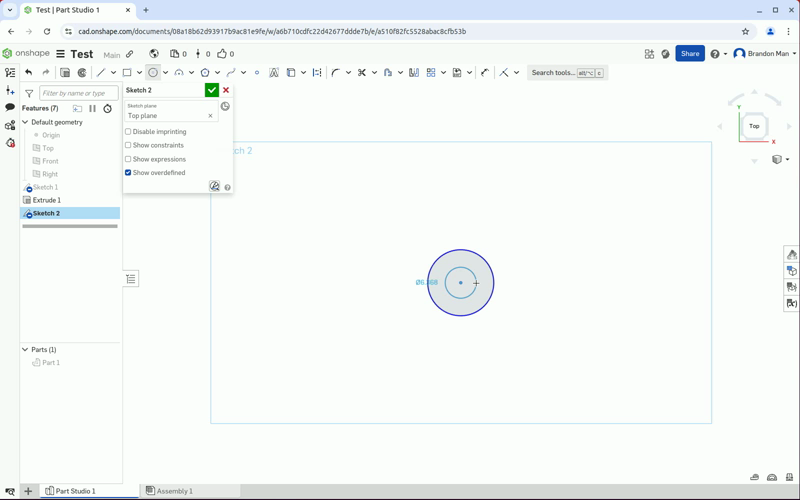
key(esc)
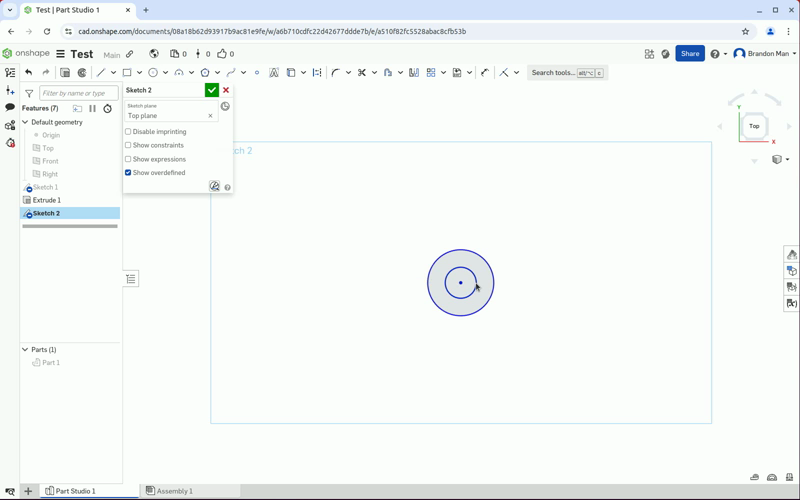
mouse_move(457, 254)
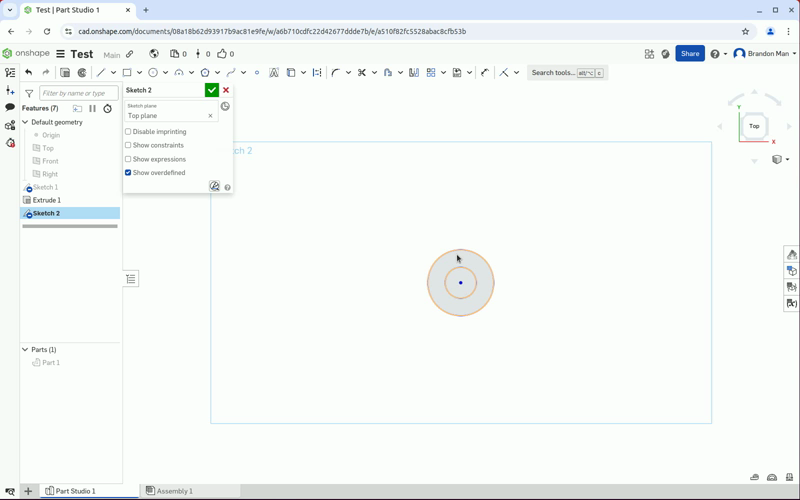
click(457, 254)
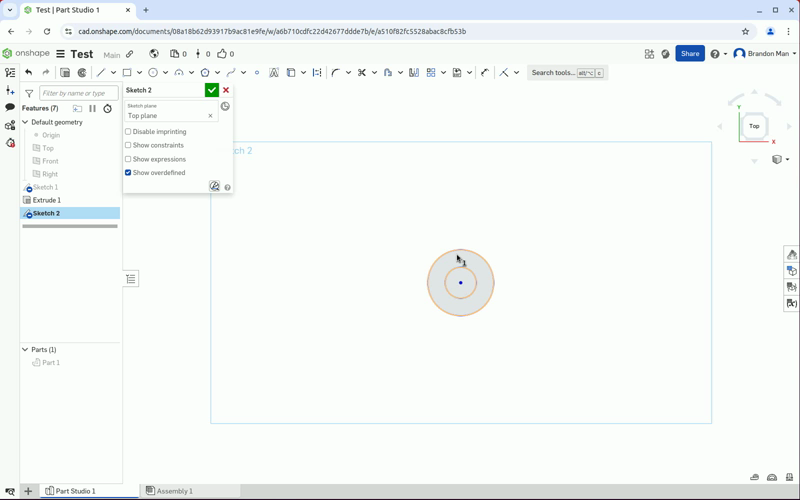
mouse_move(73, 352)
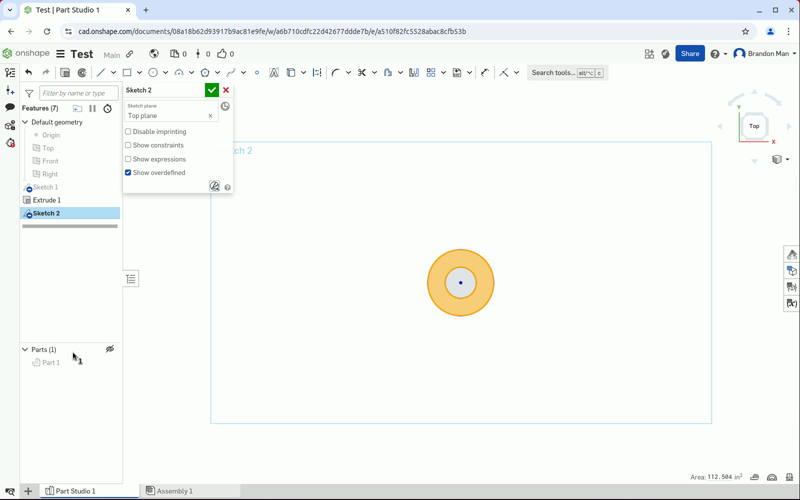
key(shift+y)
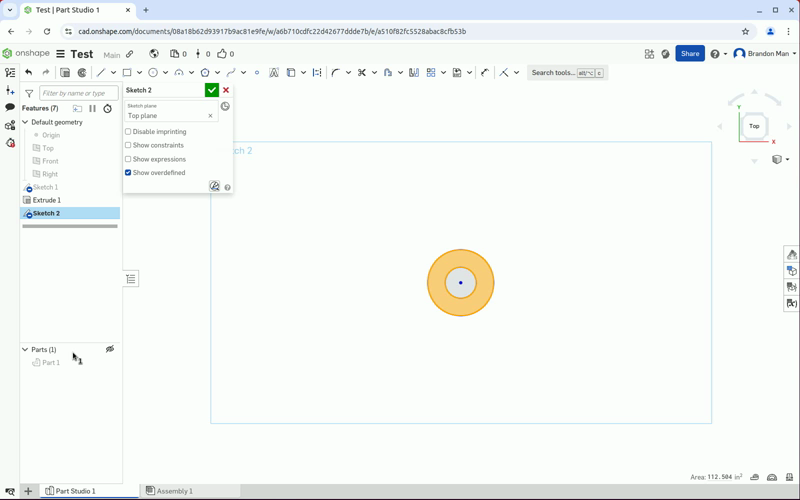
key(shift+e)
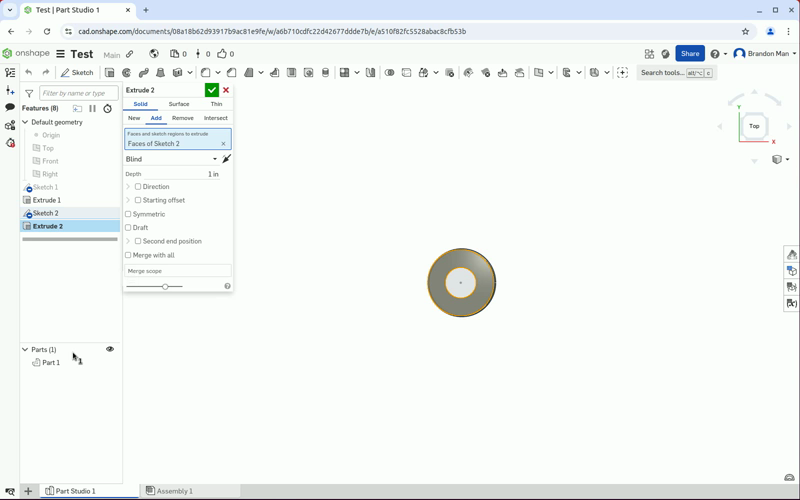
mouse_move(143, 106)
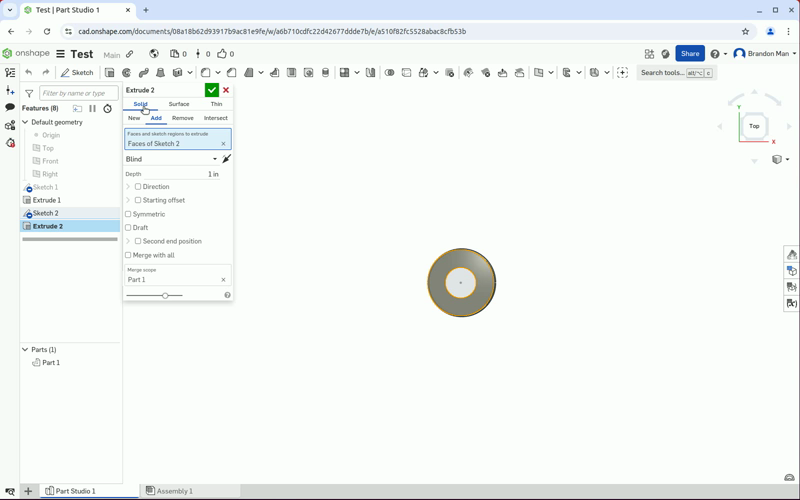
click(143, 106)
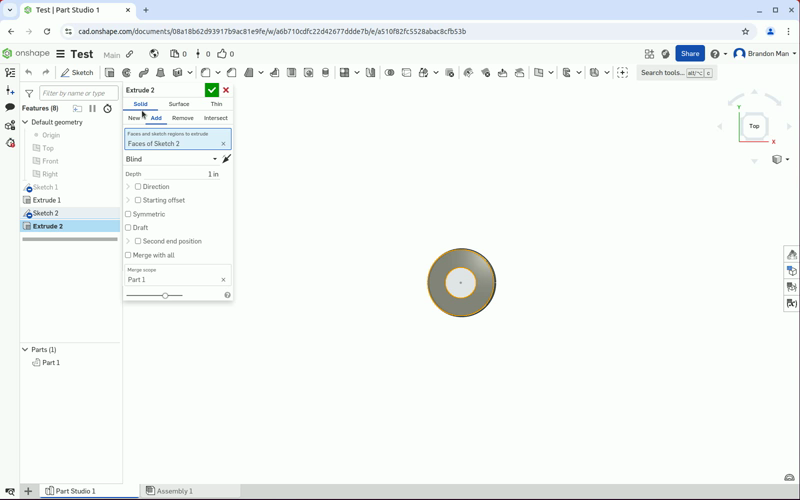
mouse_move(137, 120)
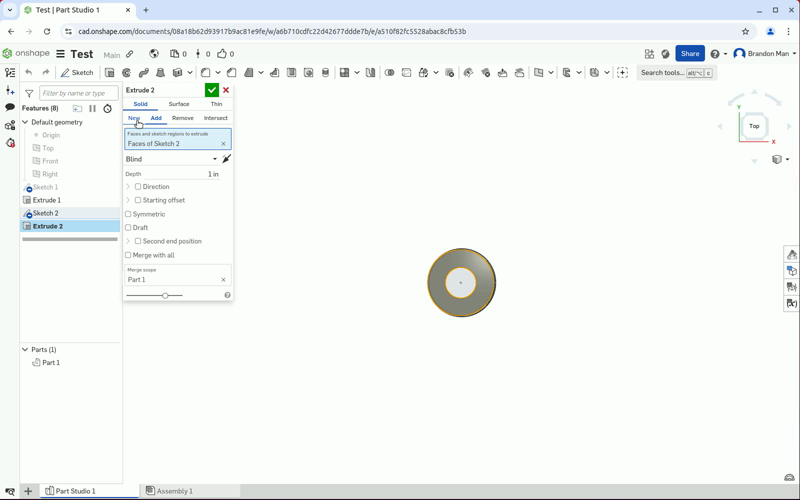
click(137, 120)
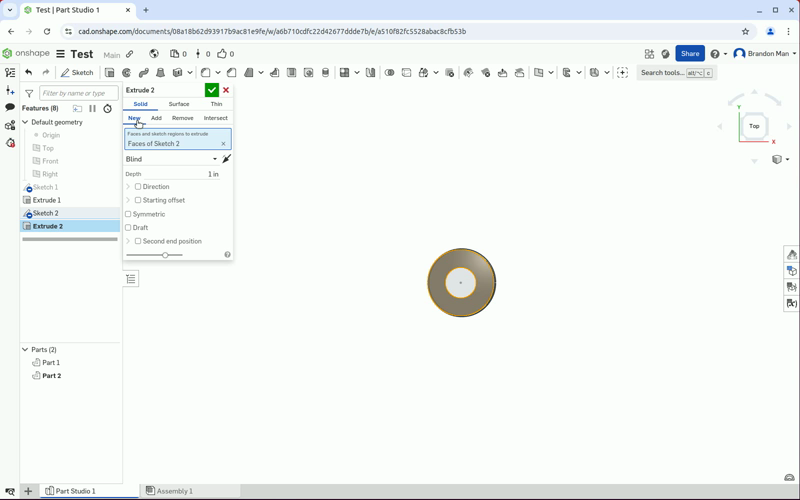
key(tab, 4)
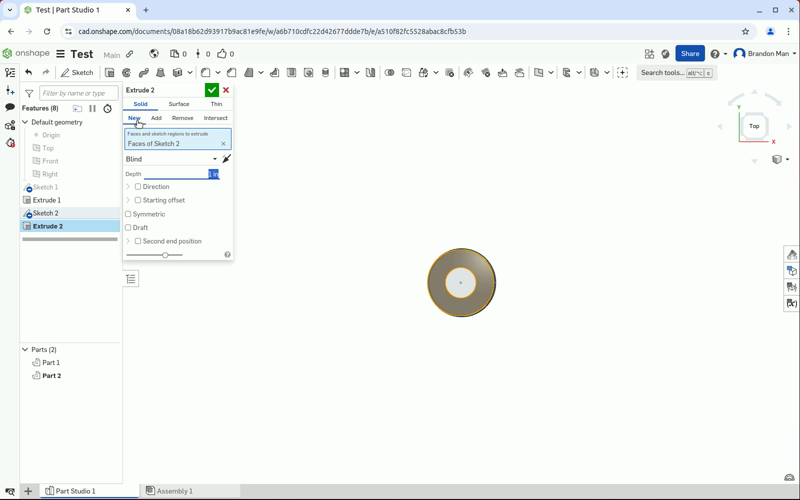
text(-0.722)
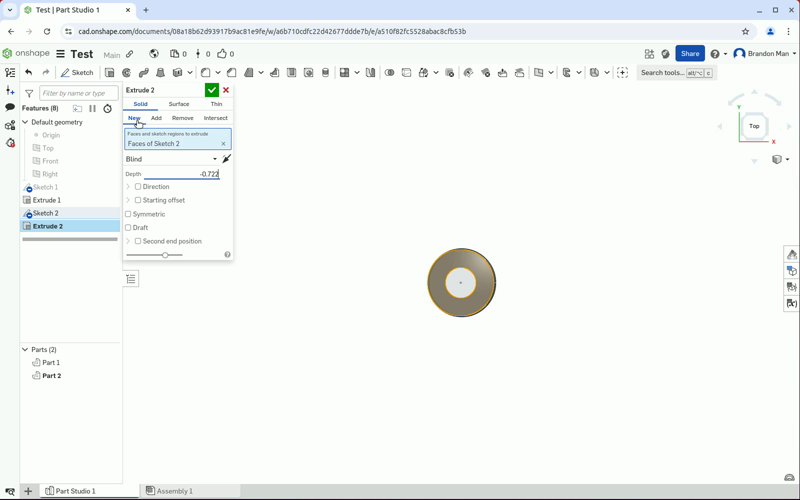
key(enter)
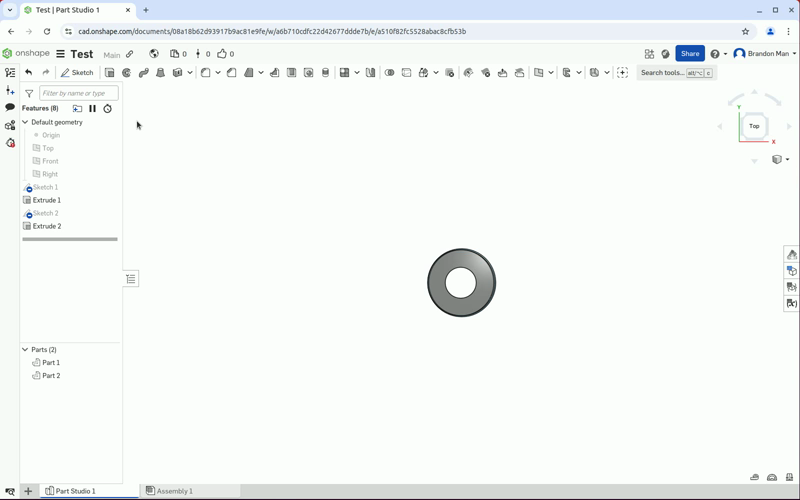
key(shift+h)
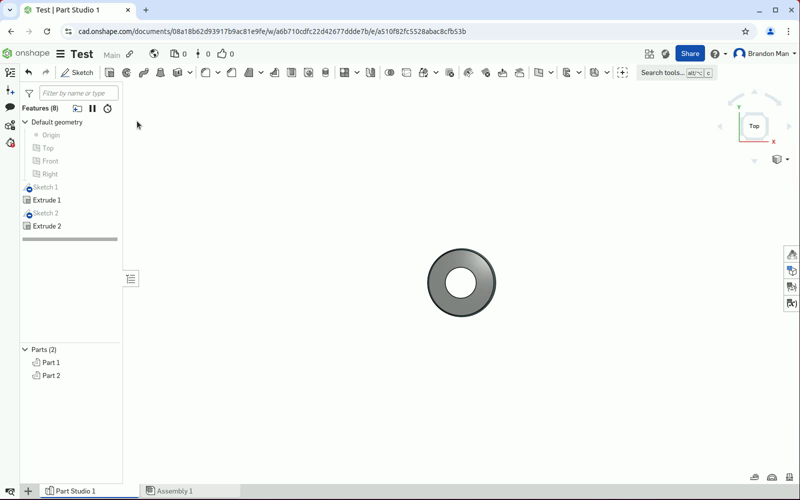
key(shift+h)
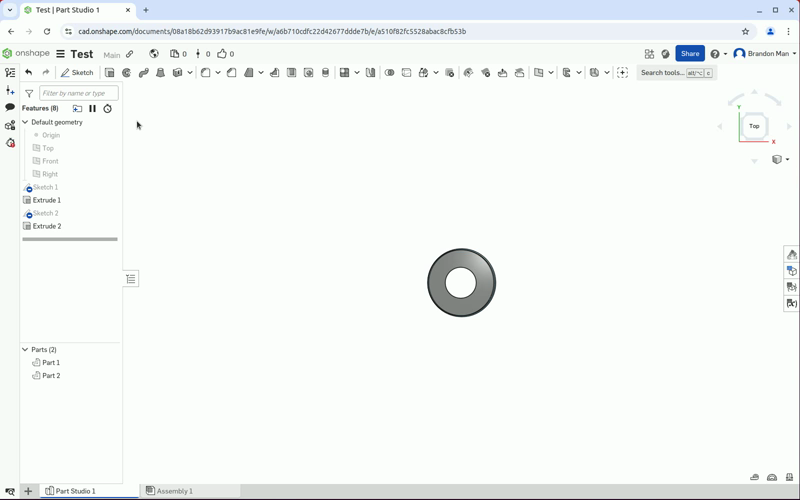
mouse_move(73, 189)
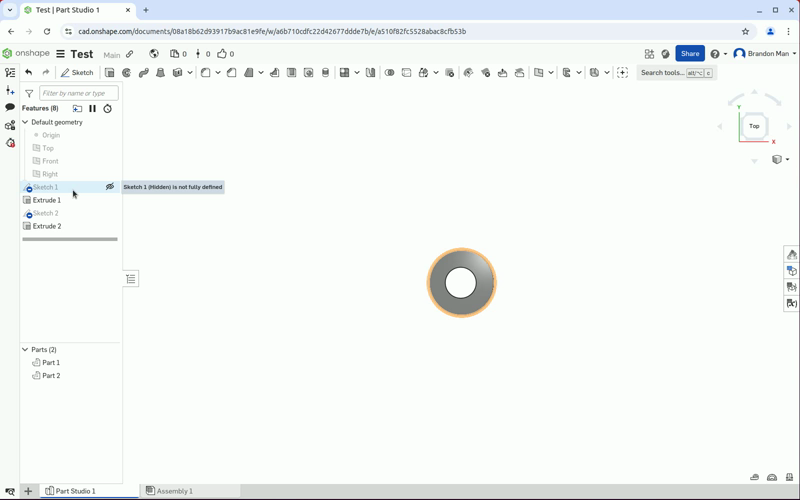
click(73, 189)
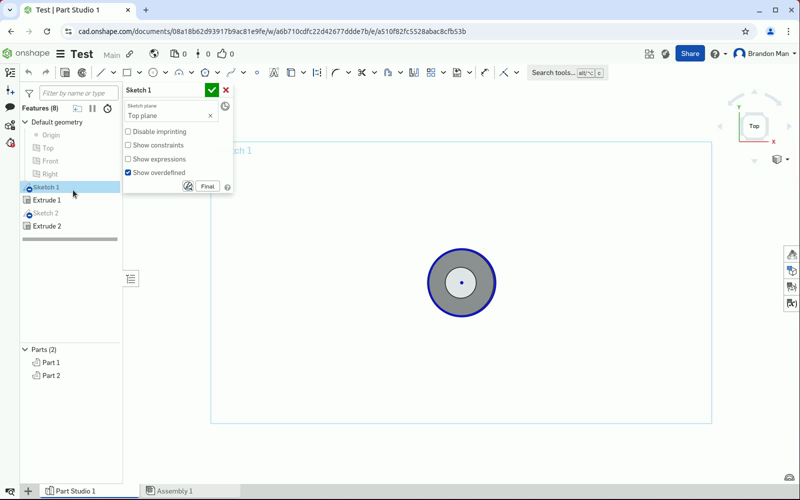
mouse_move(229, 92)
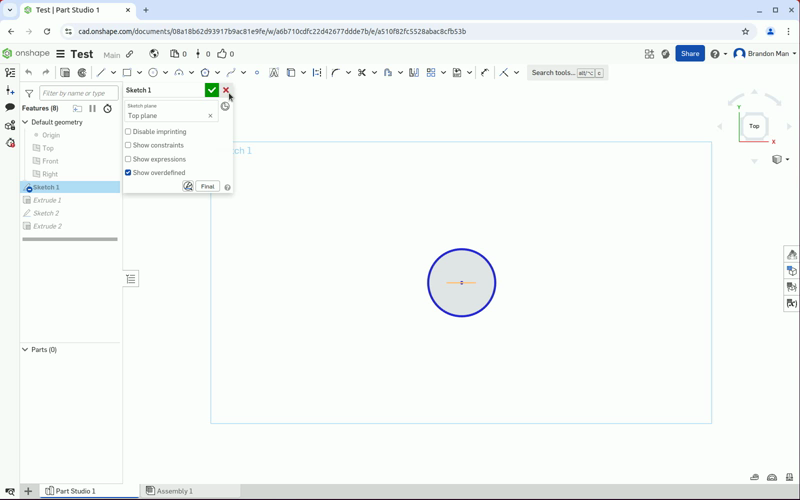
click(229, 92)
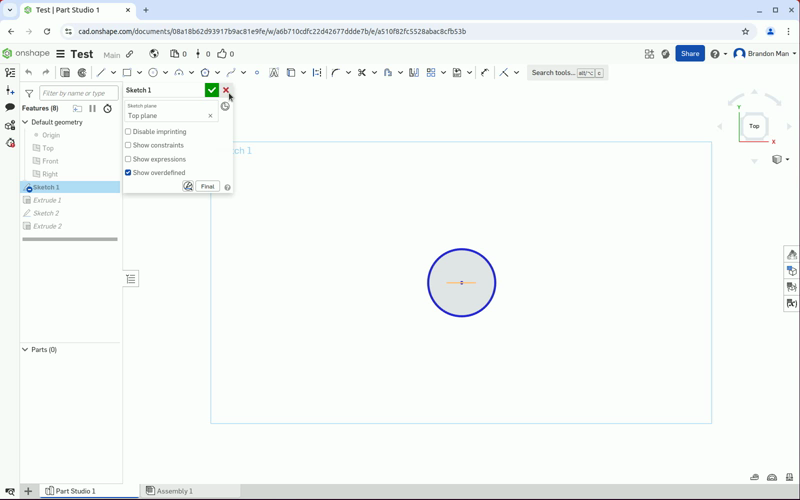
key(shift+s)
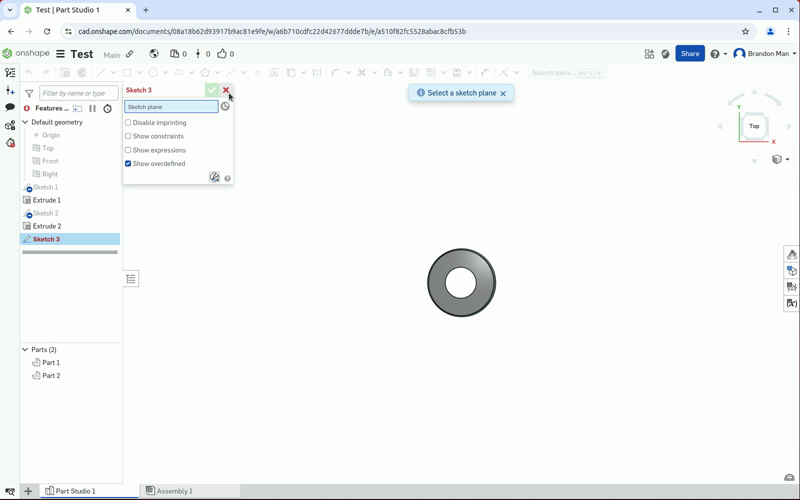
mouse_move(73, 150)
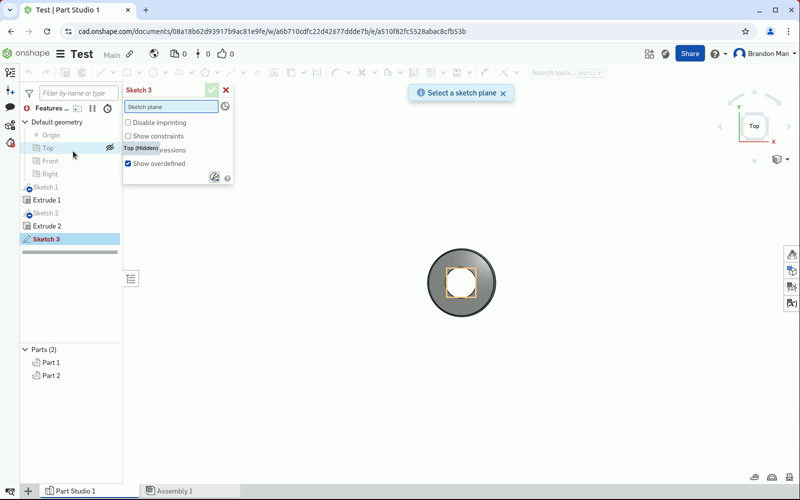
click(73, 150)
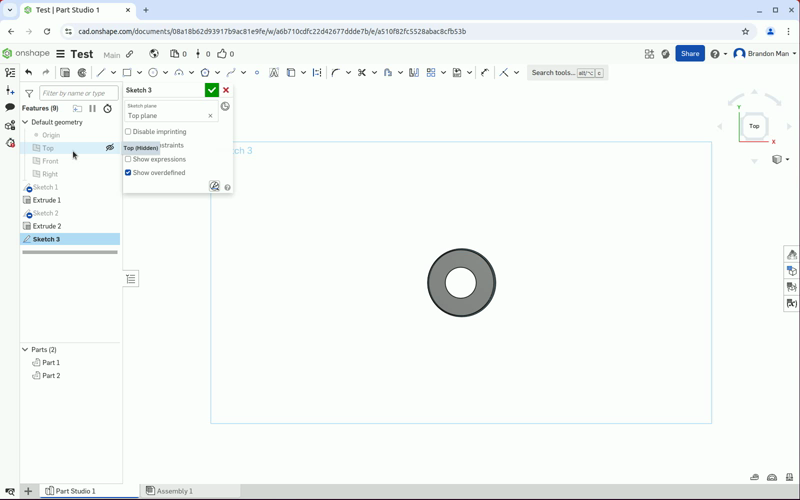
mouse_move(73, 352)
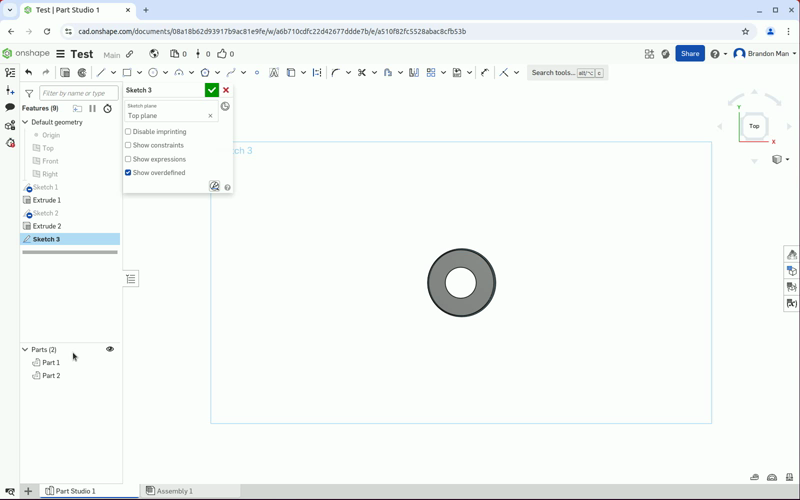
key(y)
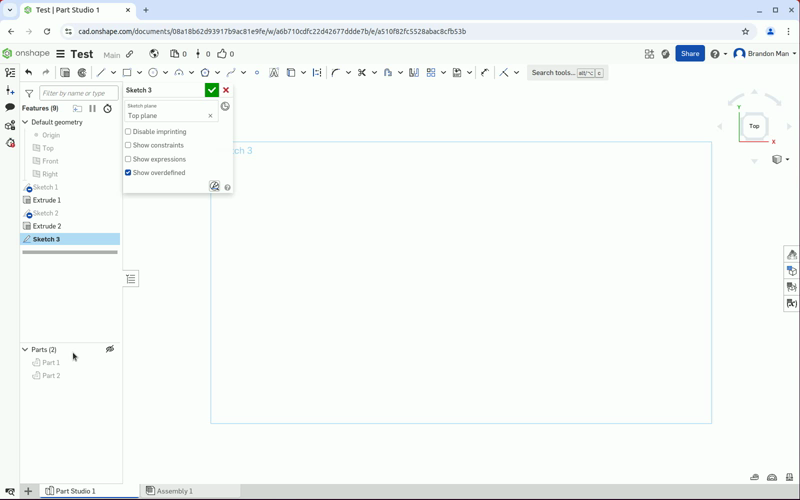
key(c)
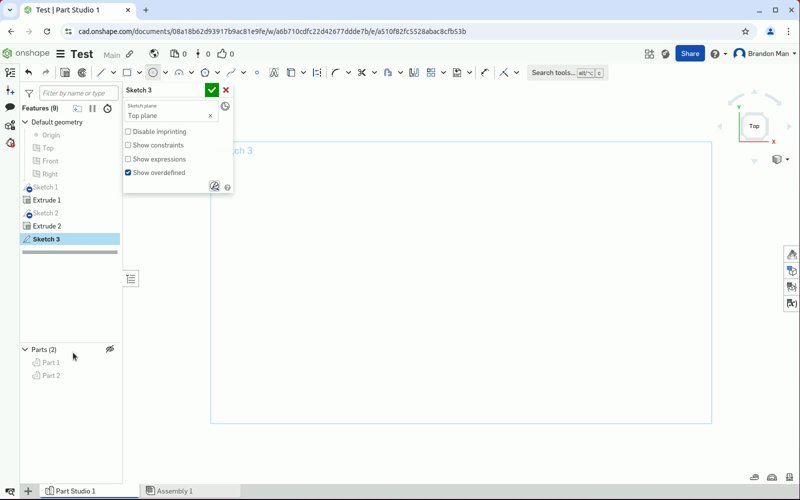
key_down(shift)
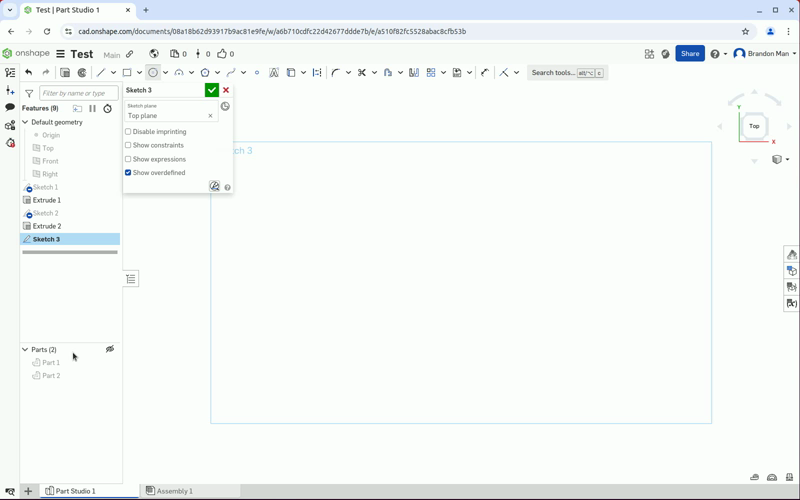
mouse_move(460, 282)
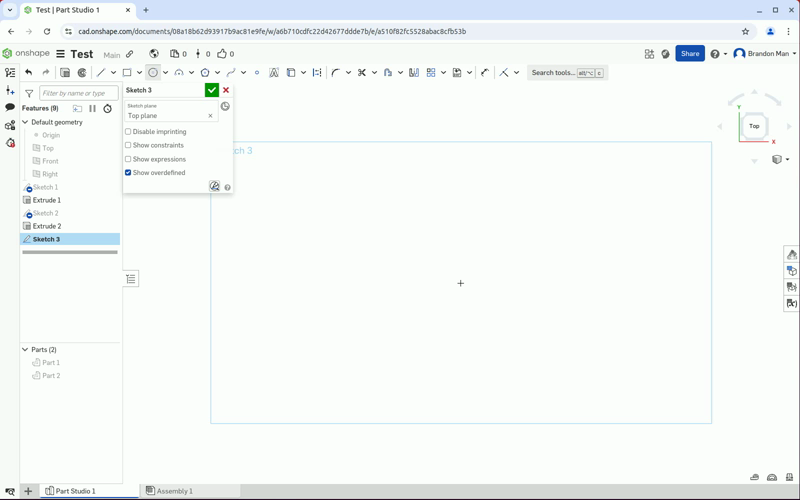
click(460, 282)
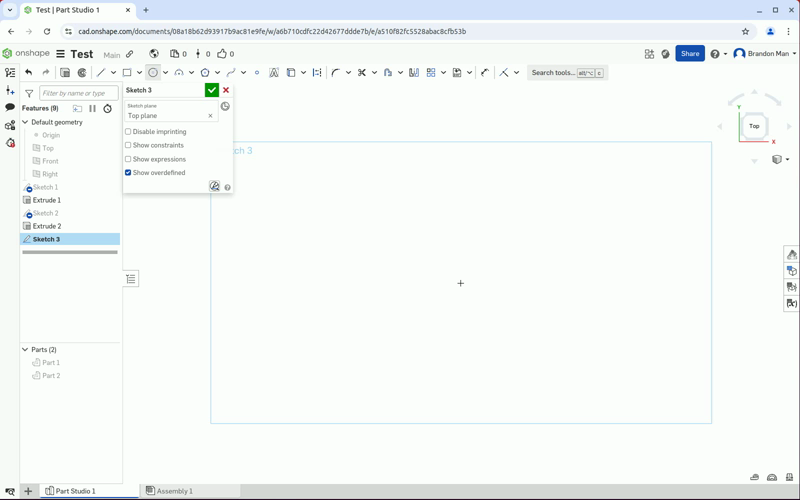
key_up(shift)
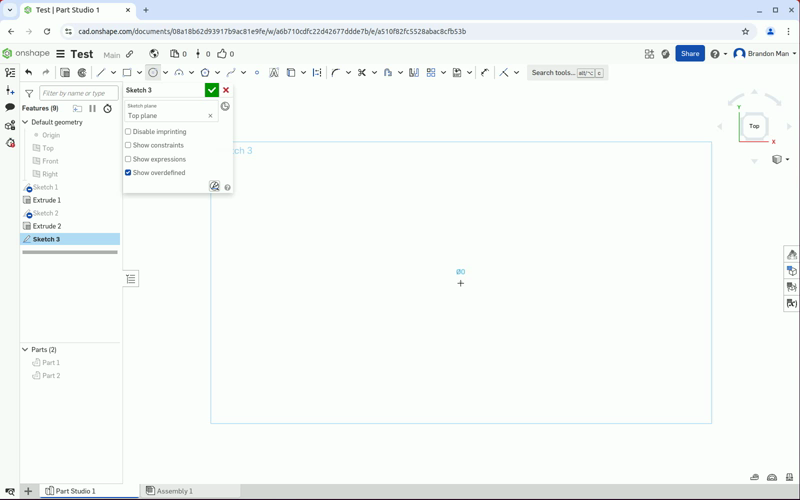
mouse_move(493, 282)
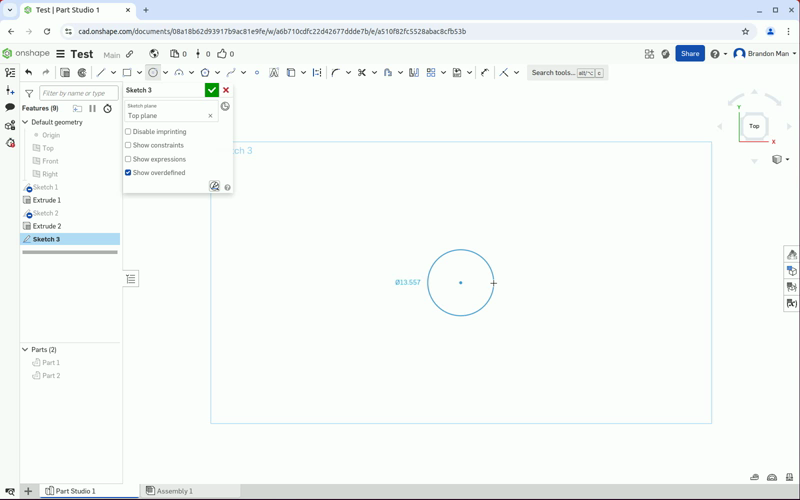
click(493, 282)
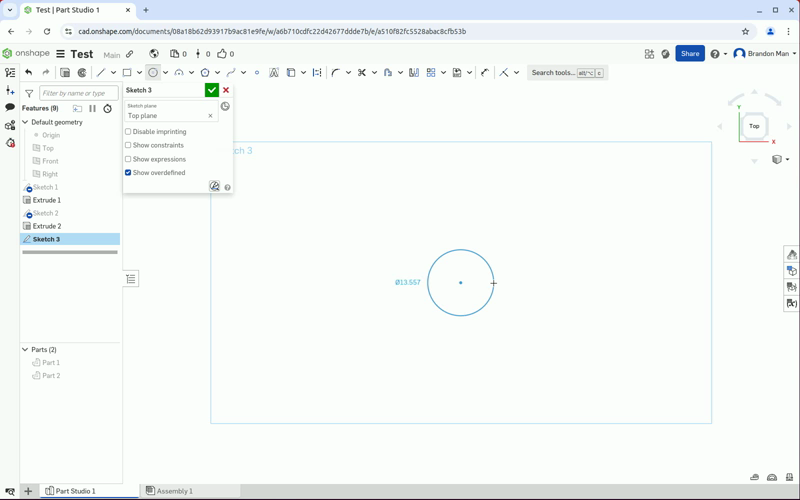
key(esc)
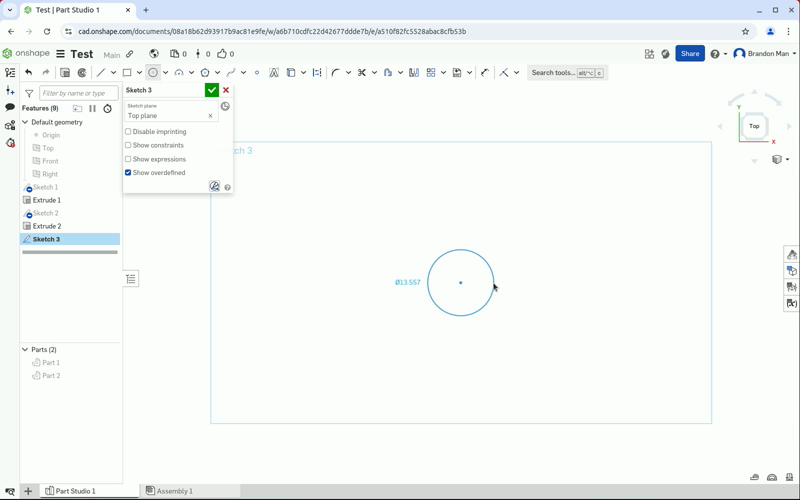
key(c)
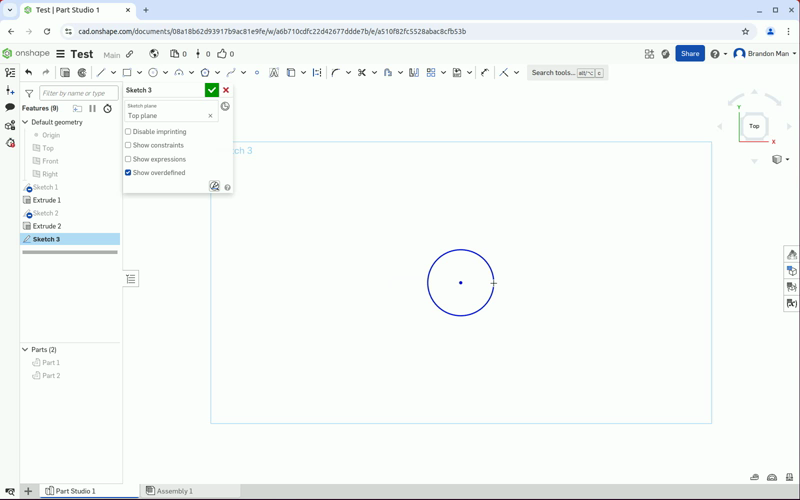
key_down(shift)
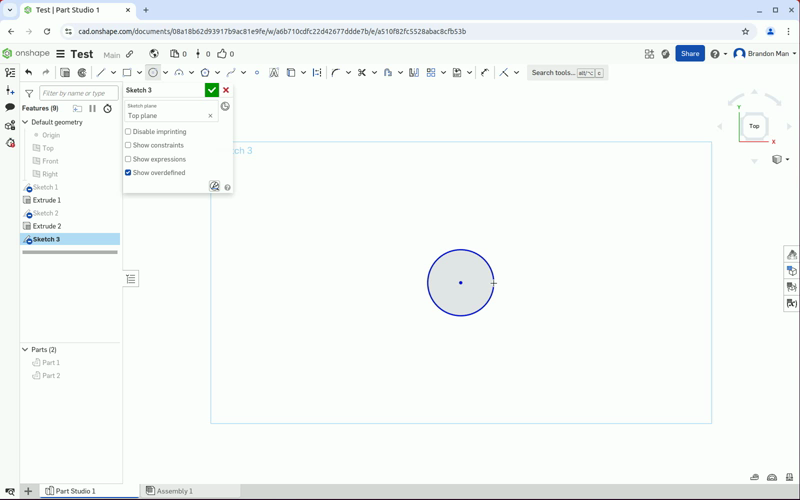
mouse_move(460, 282)
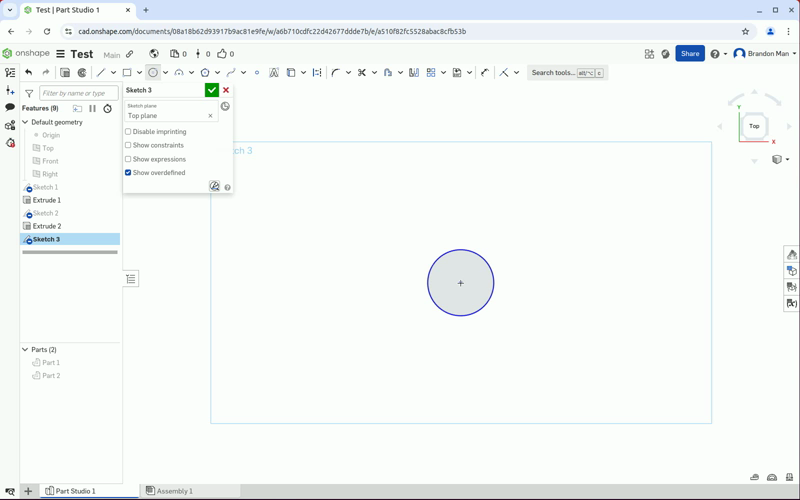
click(460, 282)
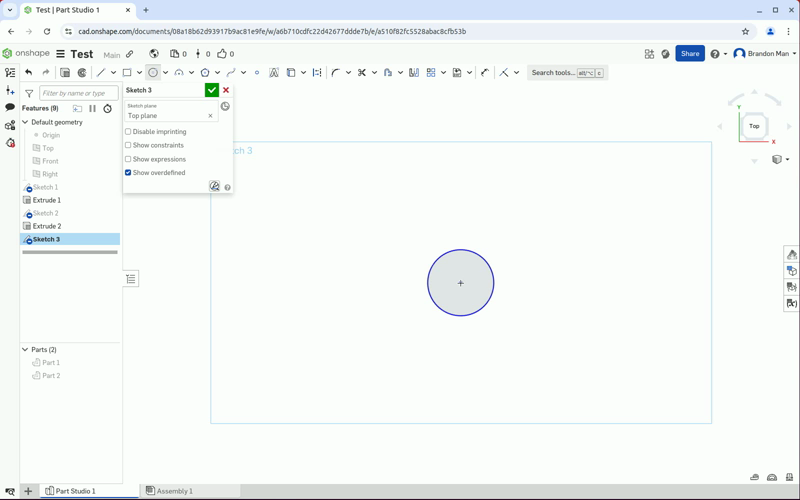
key_up(shift)
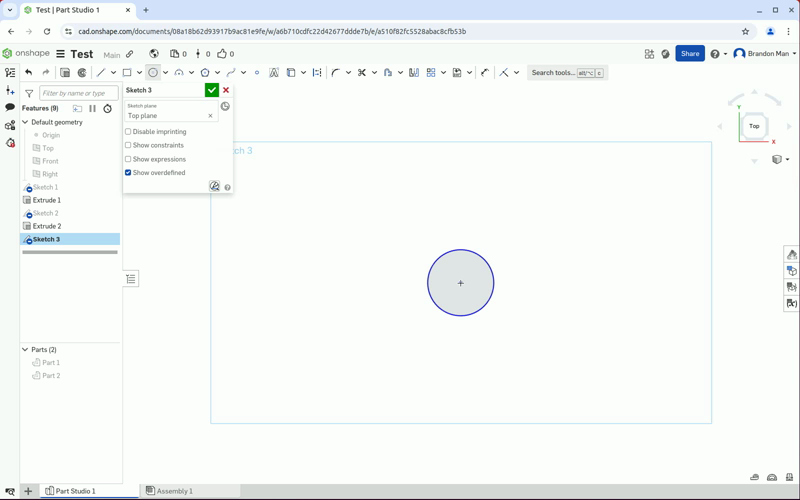
mouse_move(476, 282)
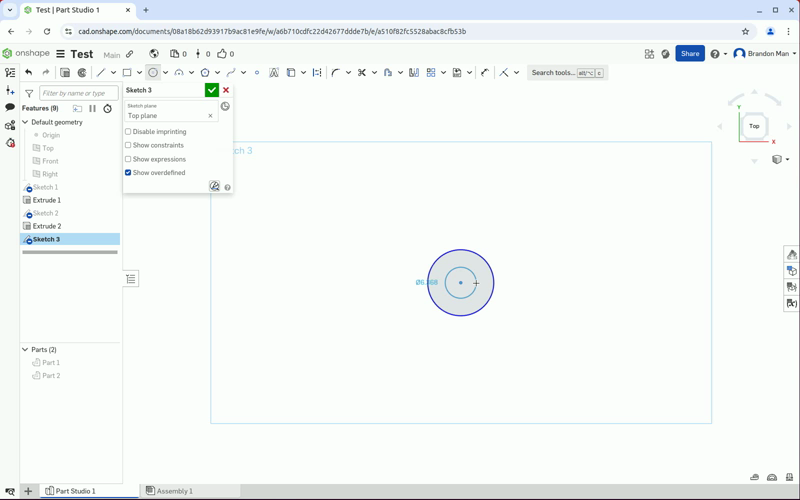
click(476, 282)
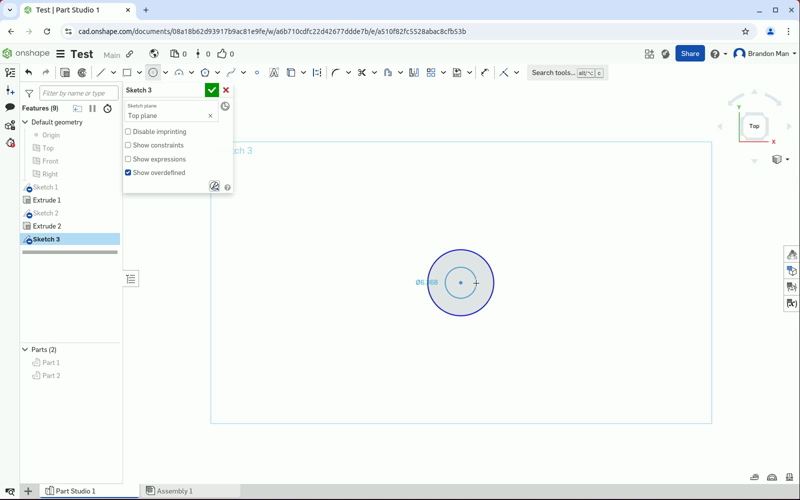
key(esc)
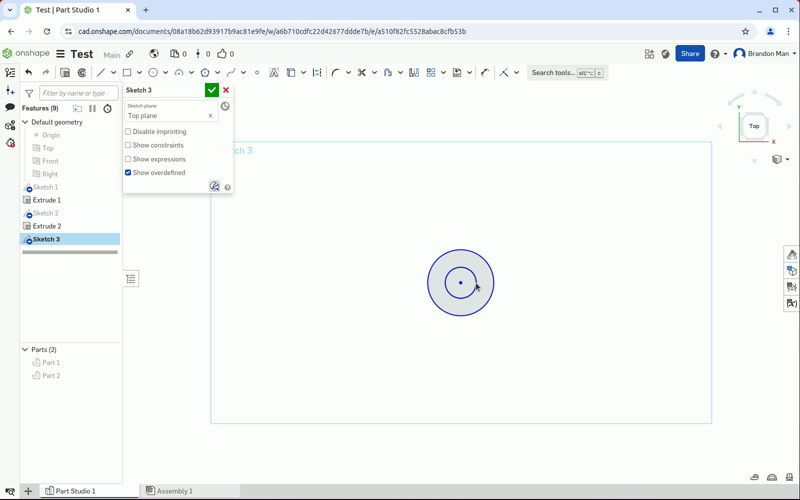
mouse_move(440, 296)
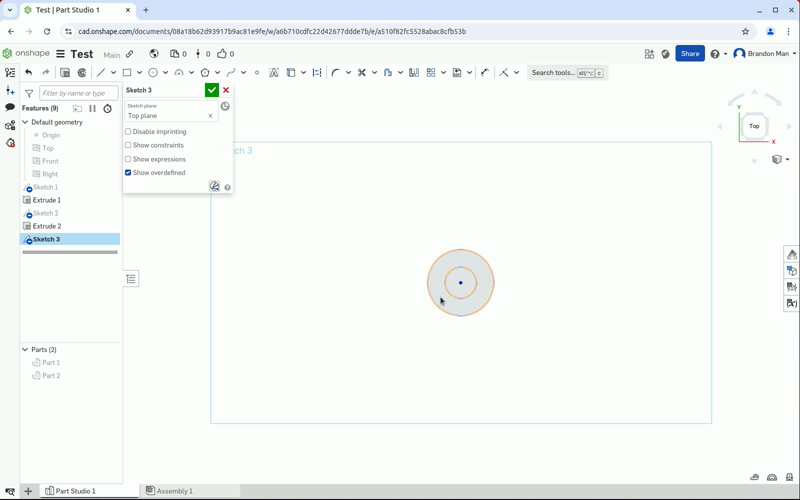
click(440, 296)
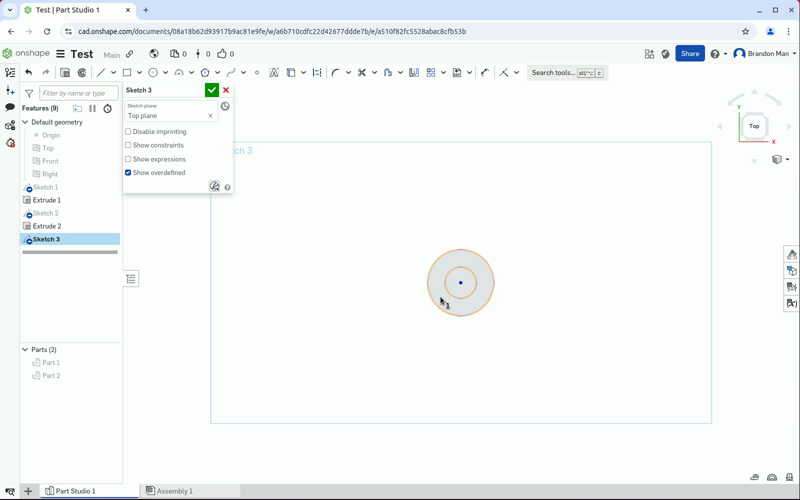
mouse_move(73, 352)
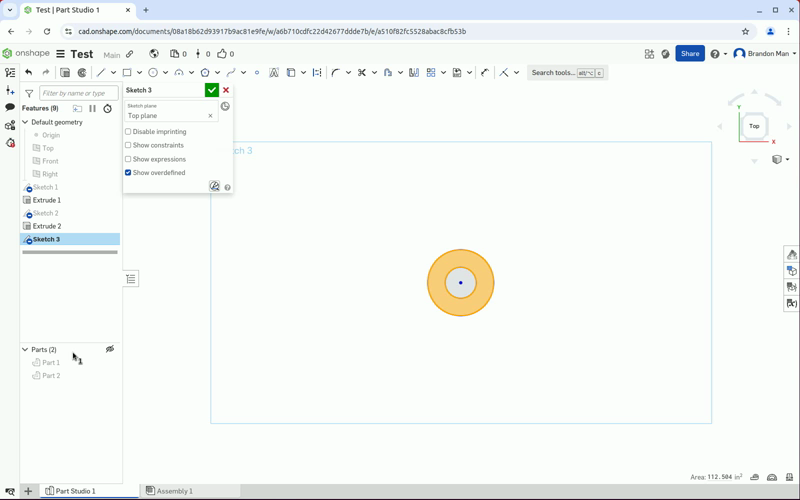
key(shift+y)
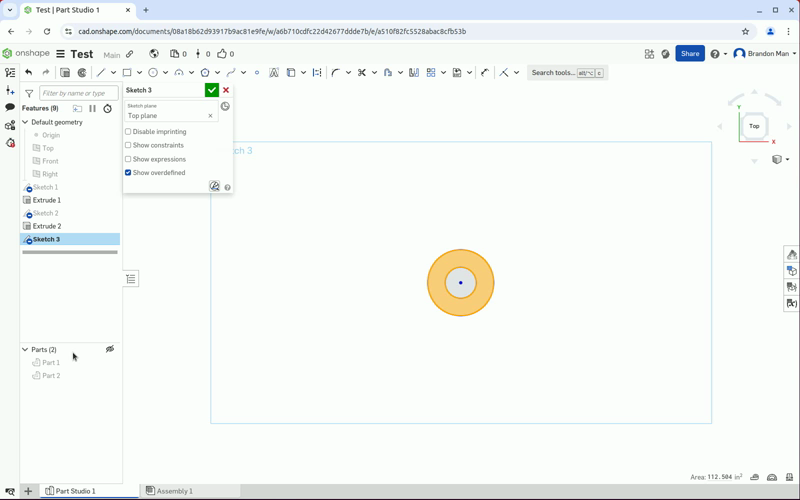
key(shift+e)
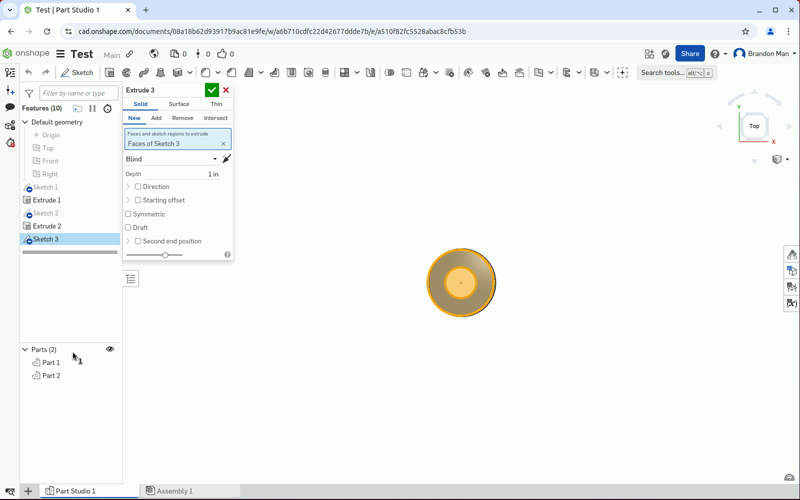
mouse_move(143, 106)
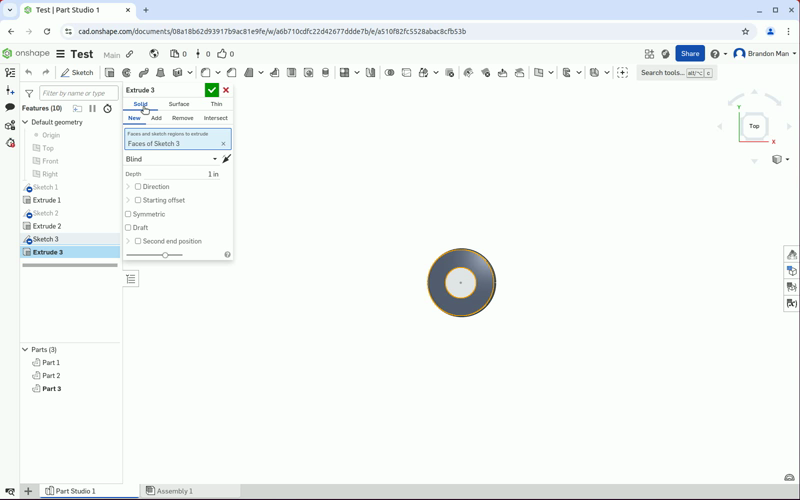
click(143, 106)
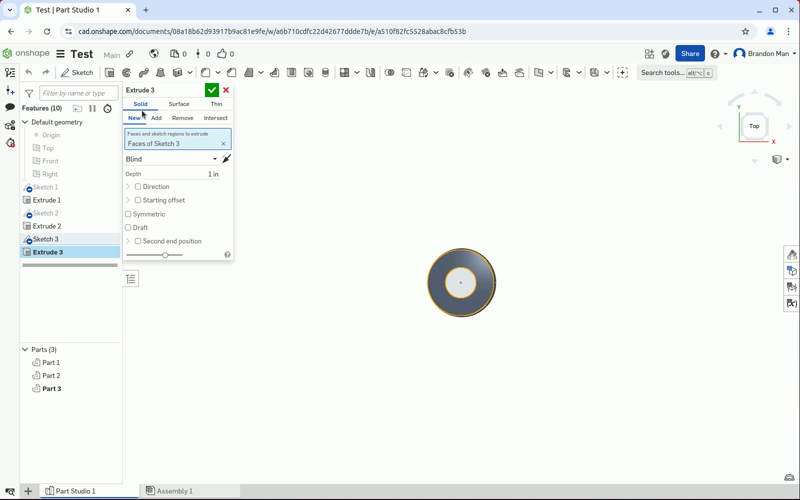
mouse_move(137, 120)
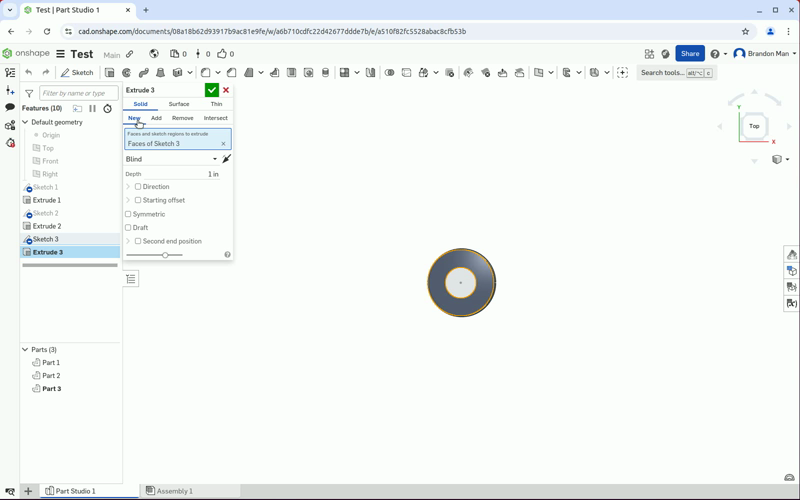
click(137, 120)
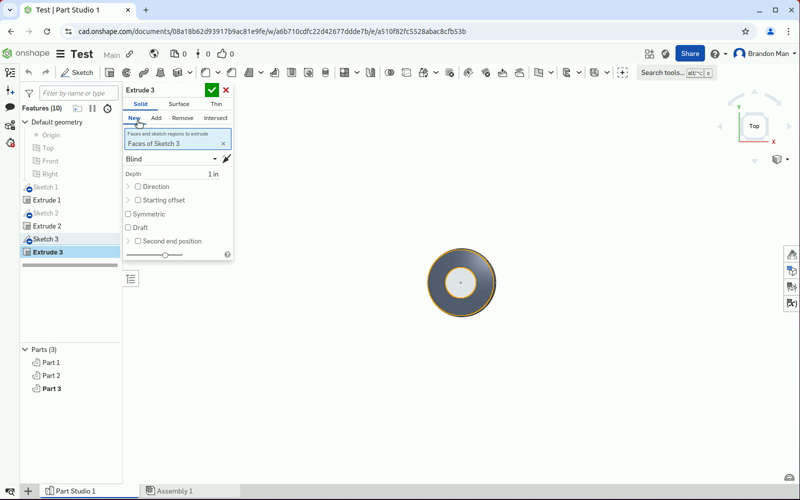
key(tab, 4)
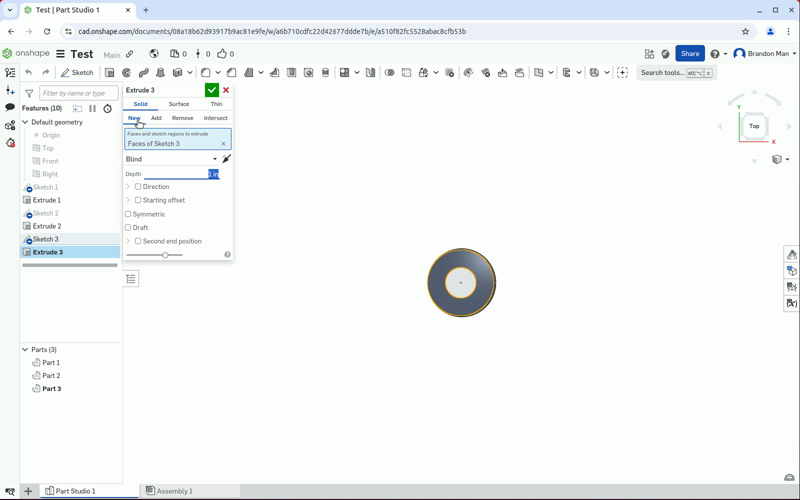
text(0.722)
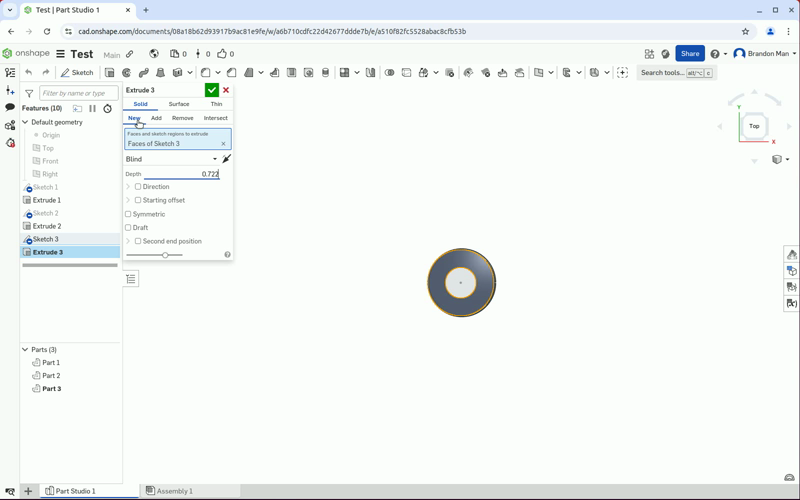
key(enter)
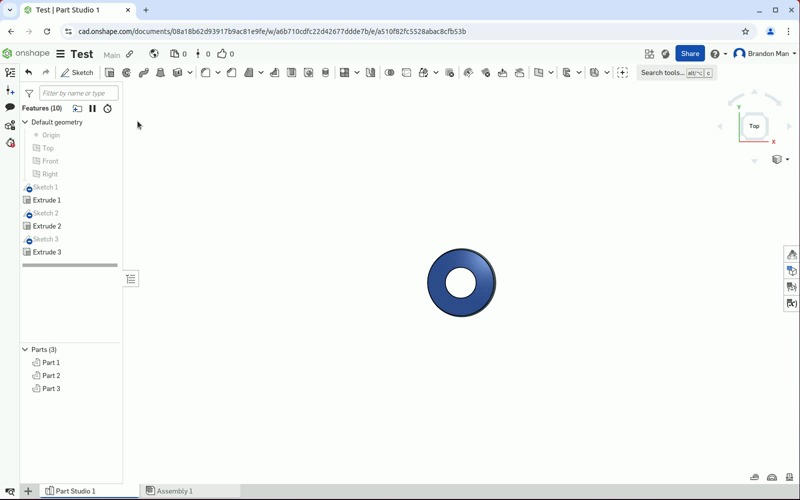
key(shift+h)
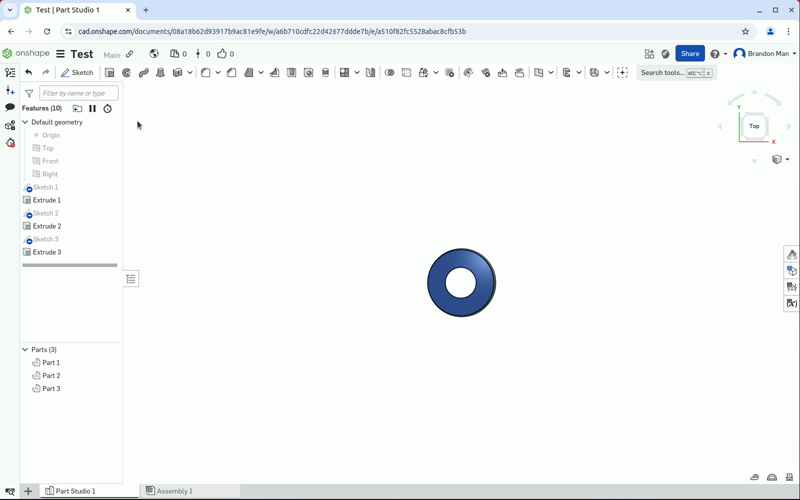
key(shift+h)
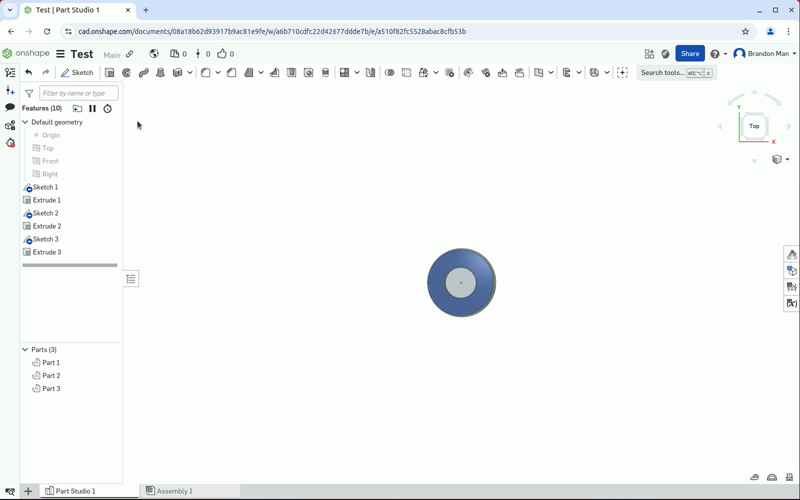
key(shift+7)
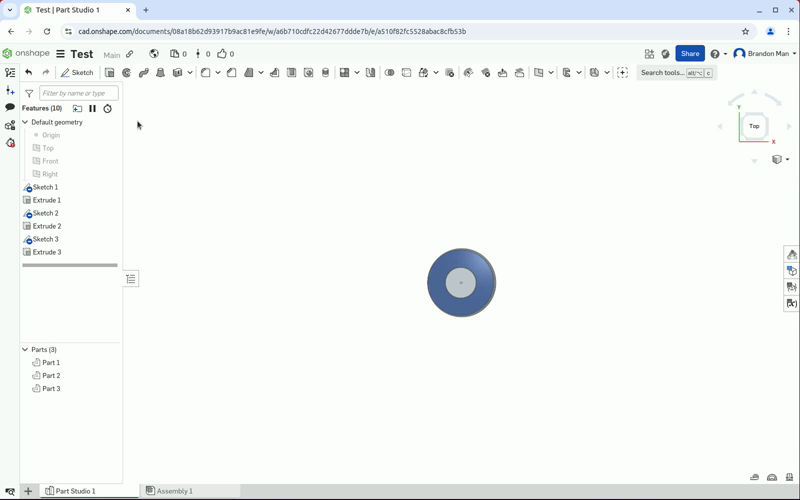
key(up, 3)
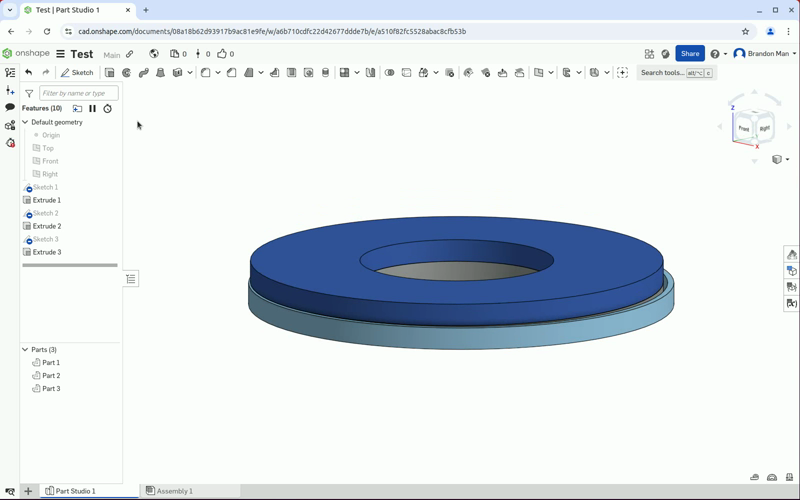
key(left, 3)
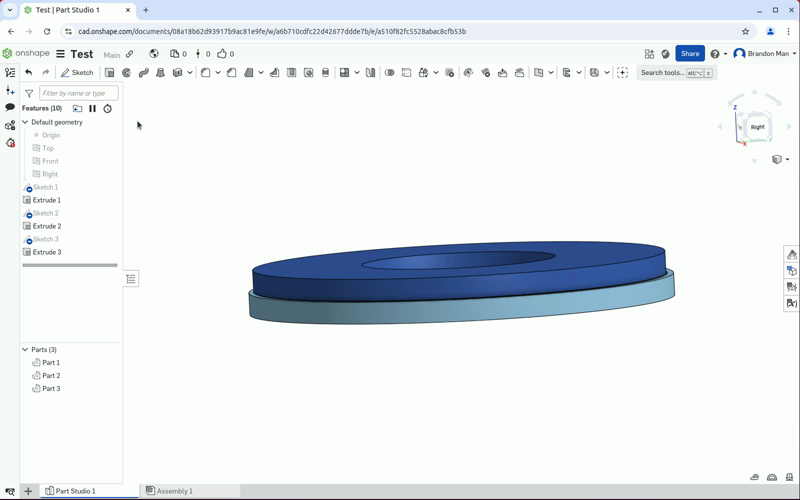
key(right, 3)
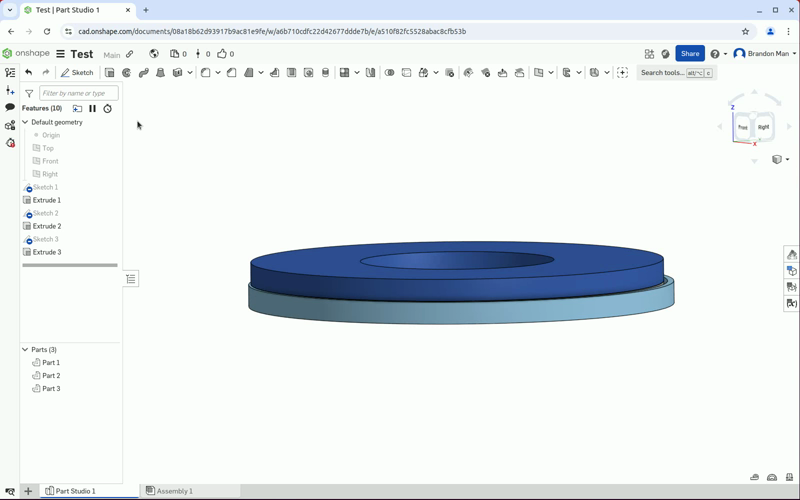
key(down, 3)
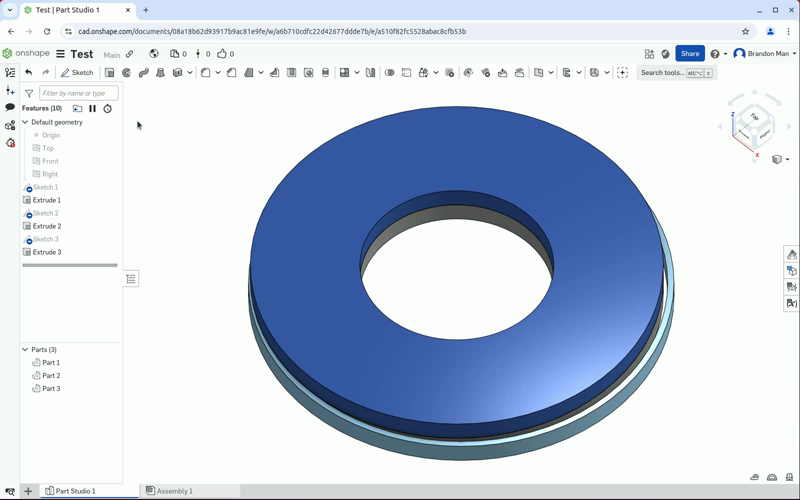
mouse_move(73, 189)
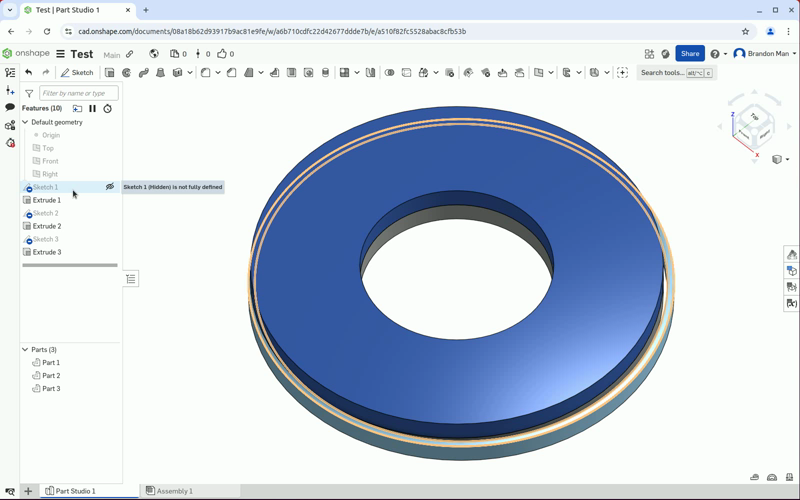
click(73, 189)